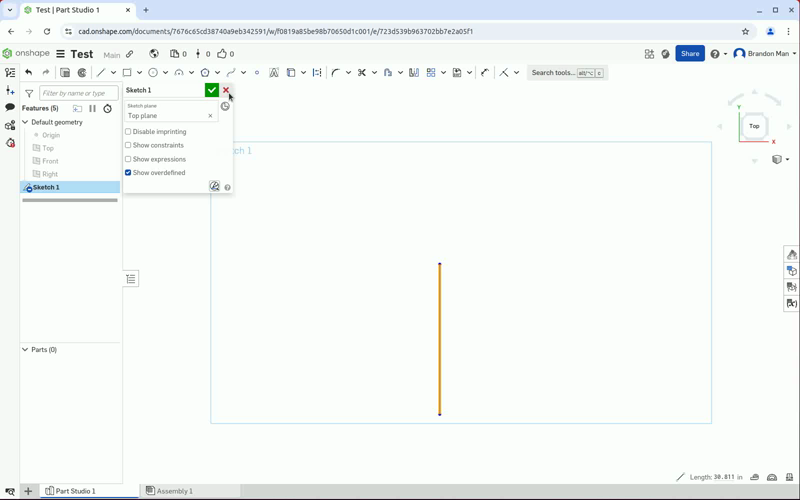
key(shift+h)
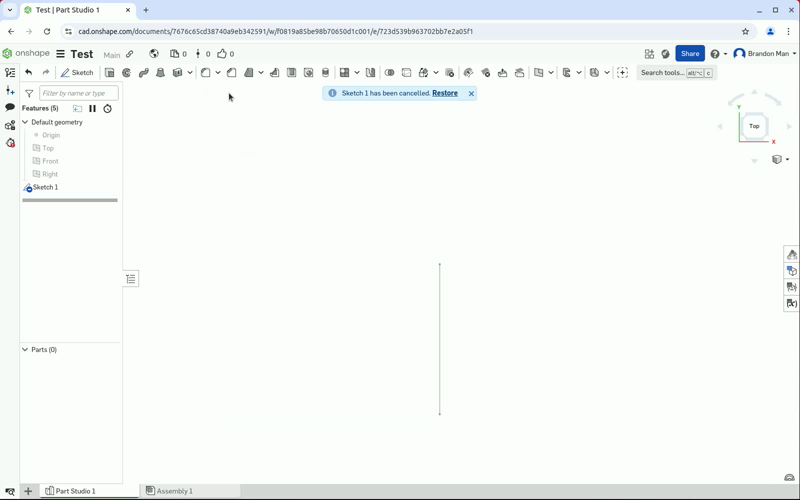
key(shift+s)
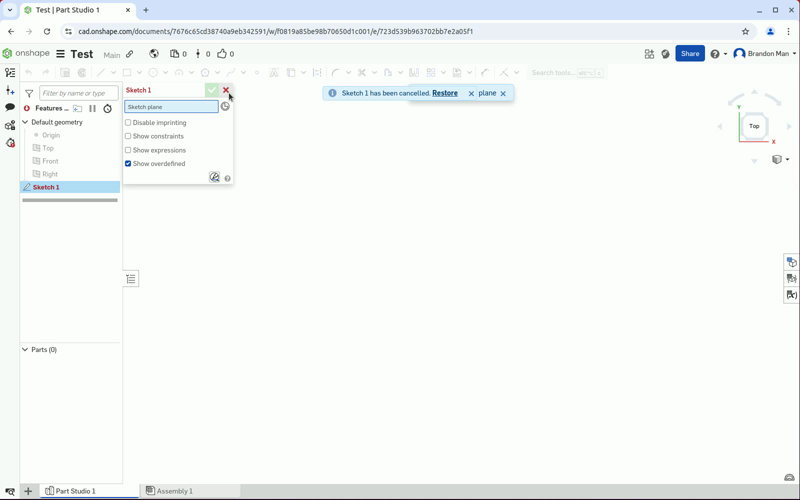
mouse_move(73, 150)
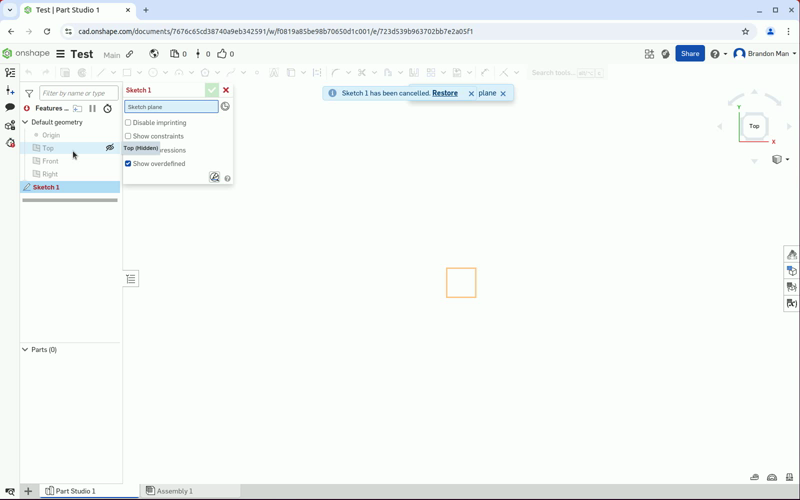
click(73, 150)
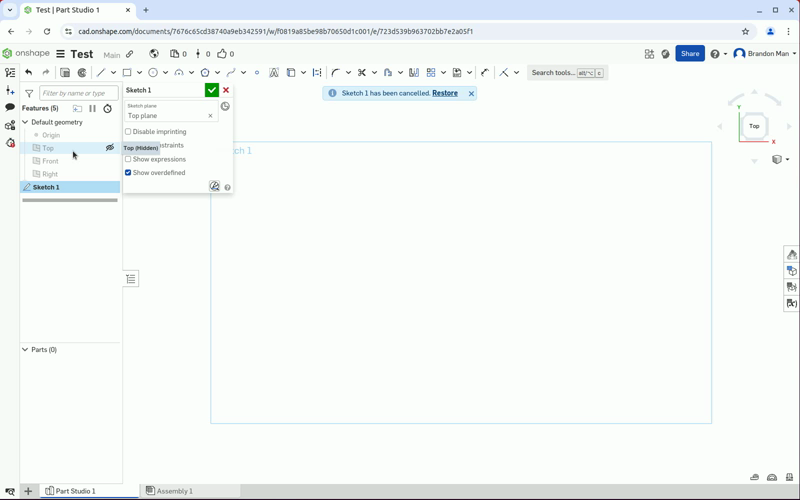
mouse_move(73, 352)
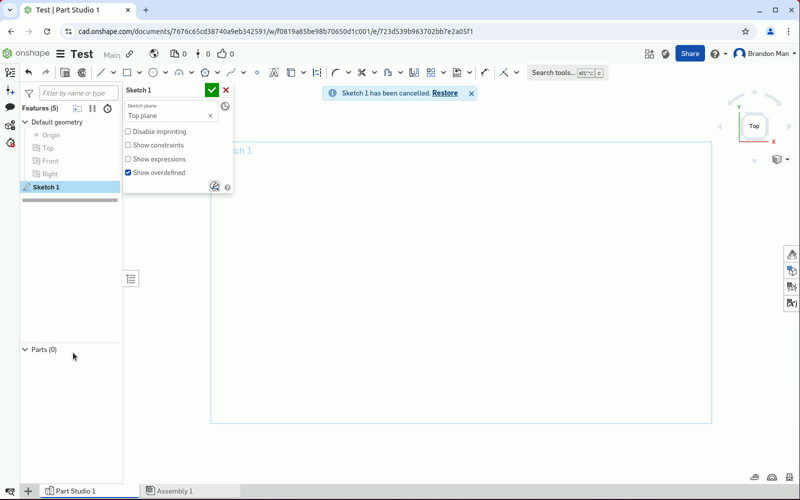
key(y)
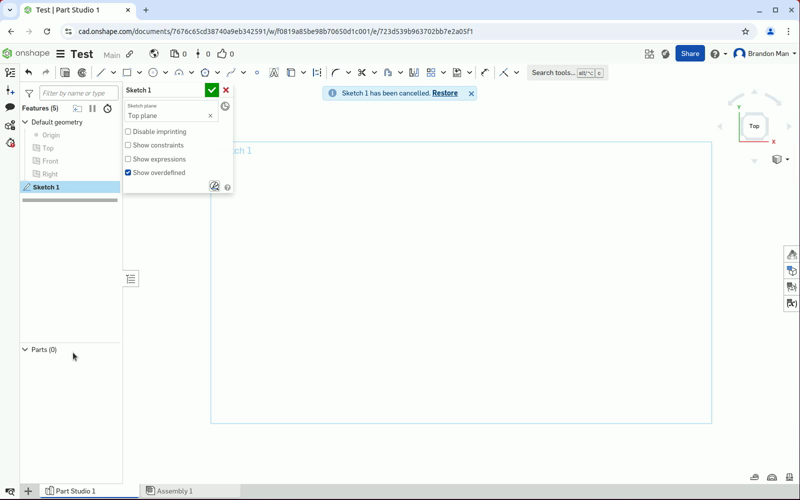
key(l)
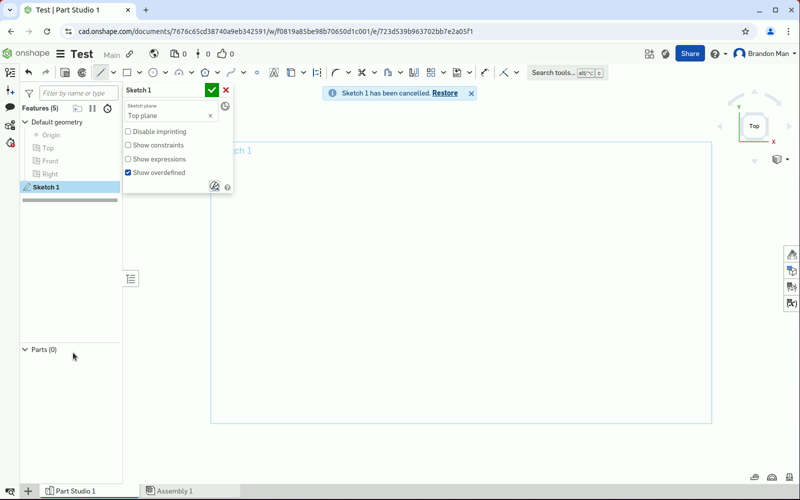
key_down(shift)
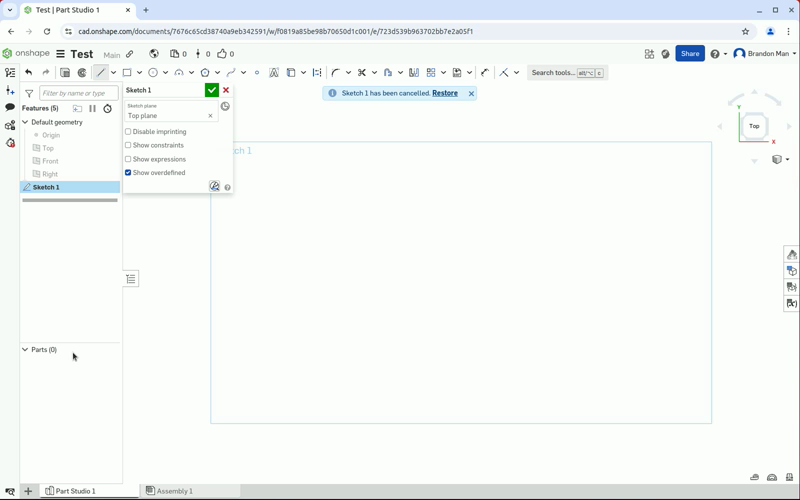
mouse_move(460, 282)
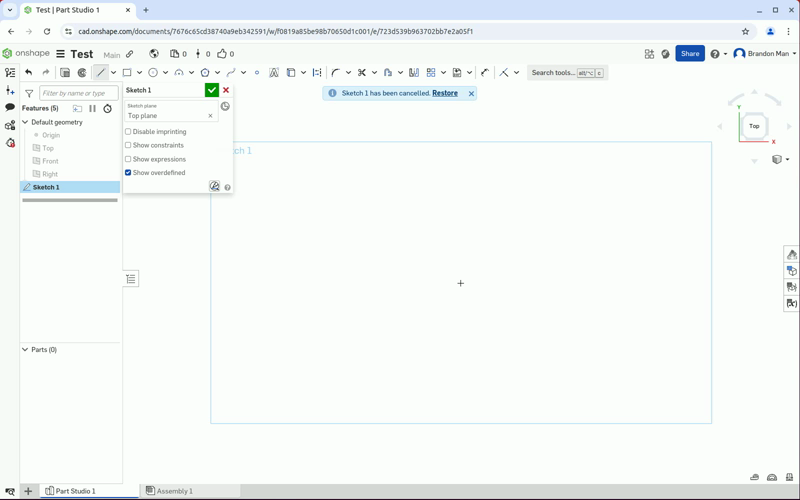
click(460, 282)
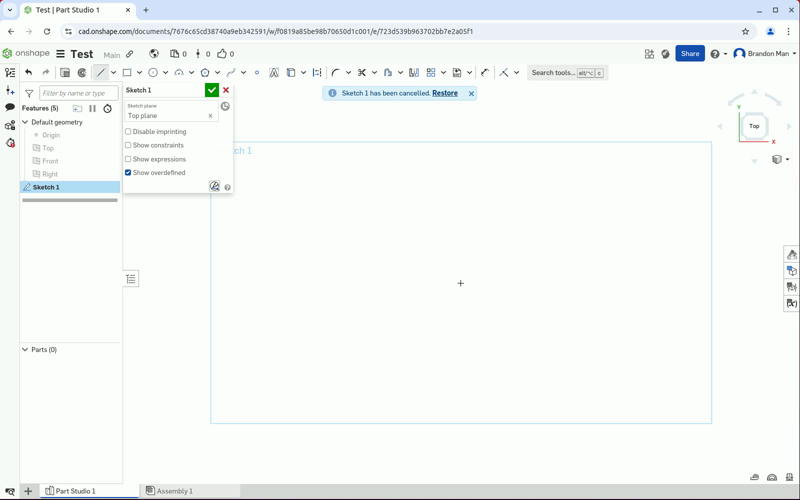
key_up(shift)
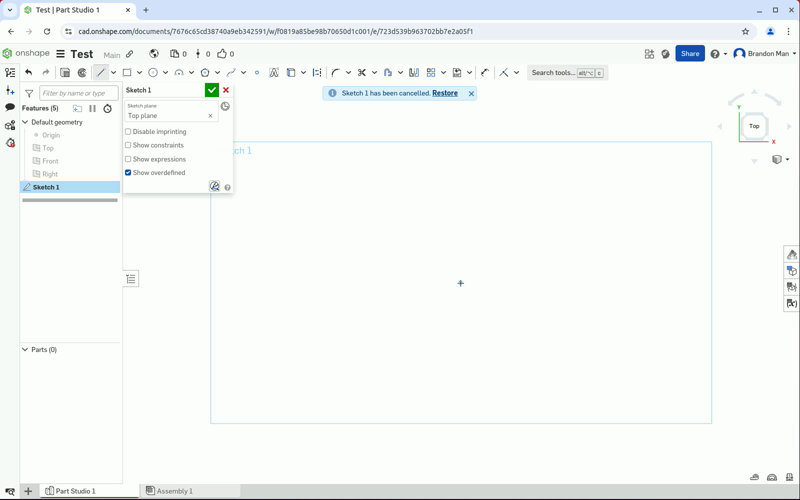
key_down(shift)
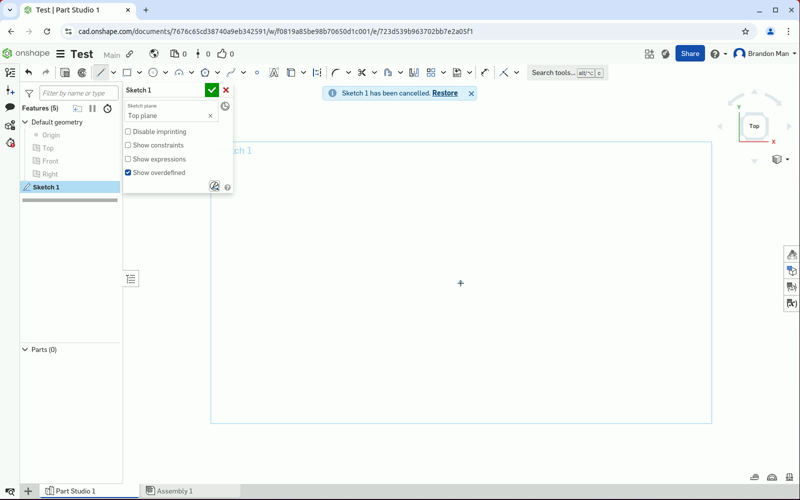
mouse_move(535, 282)
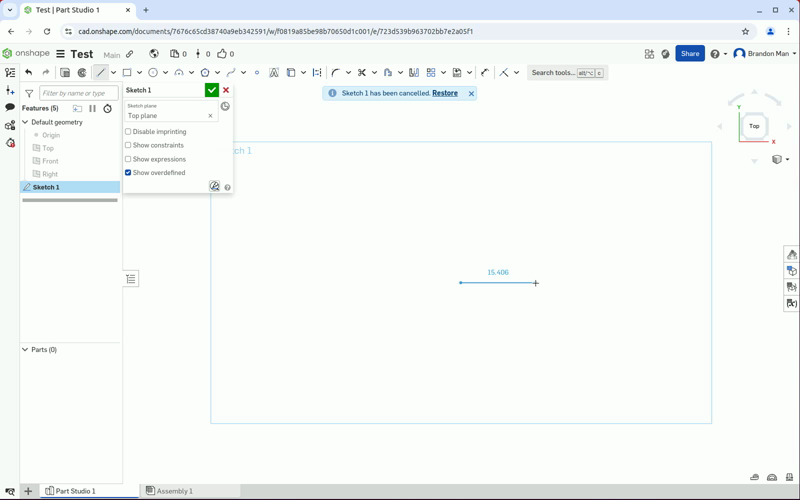
click(535, 282)
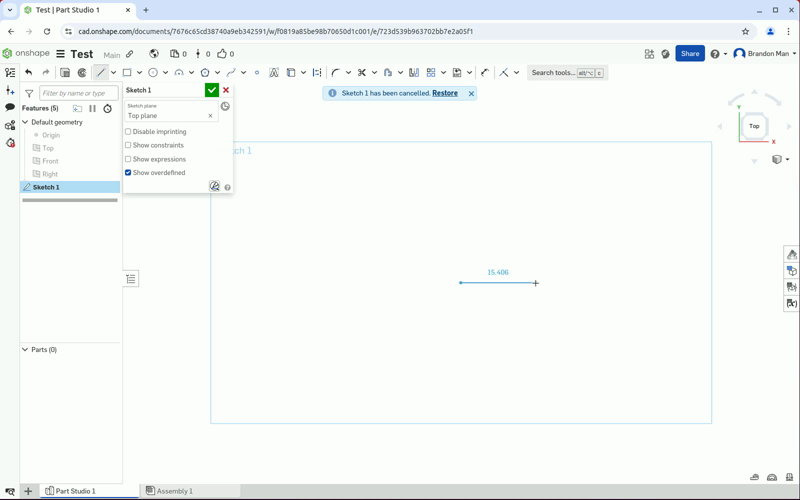
key_up(shift)
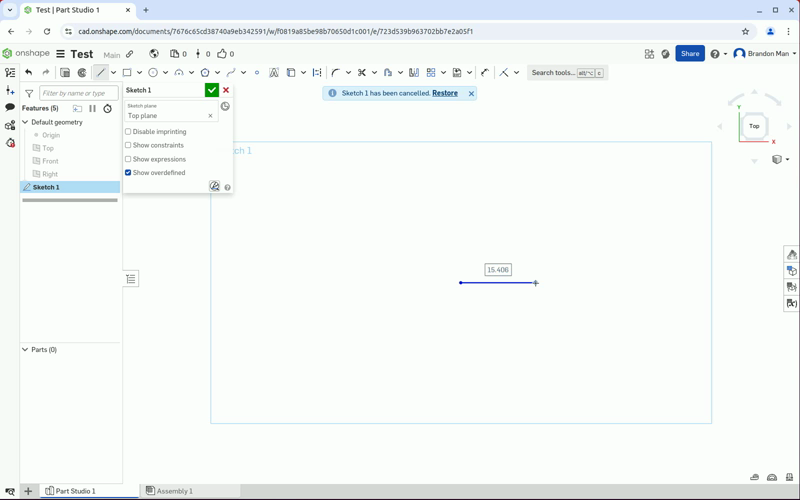
key_down(shift)
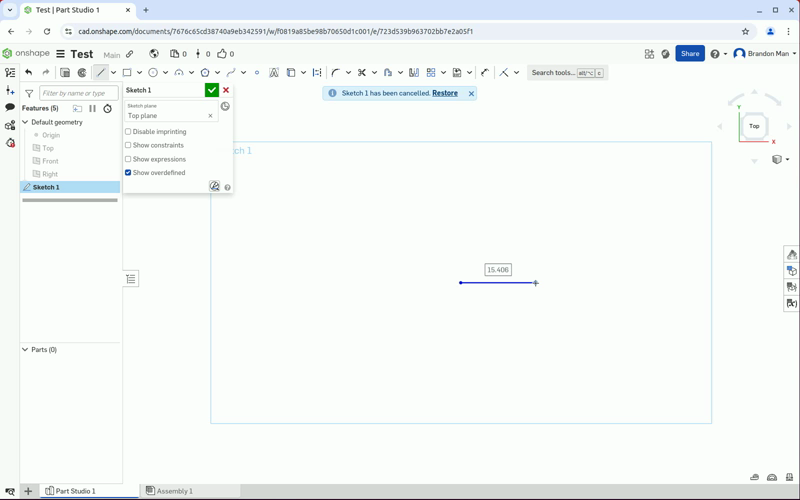
mouse_move(535, 170)
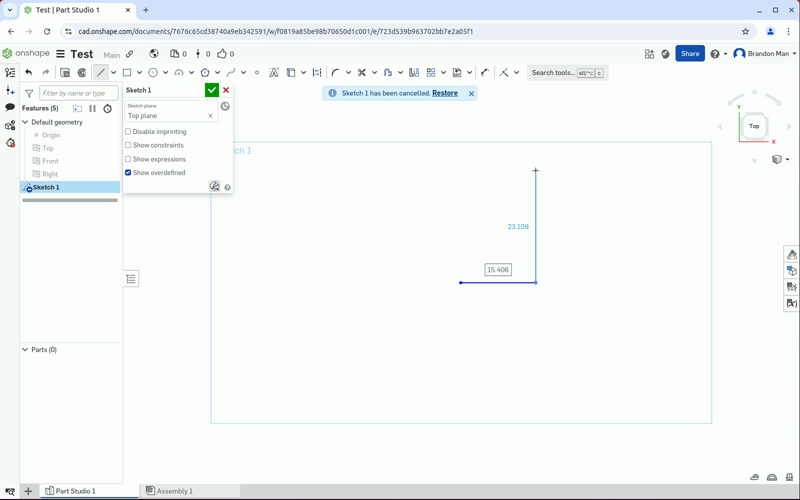
click(535, 170)
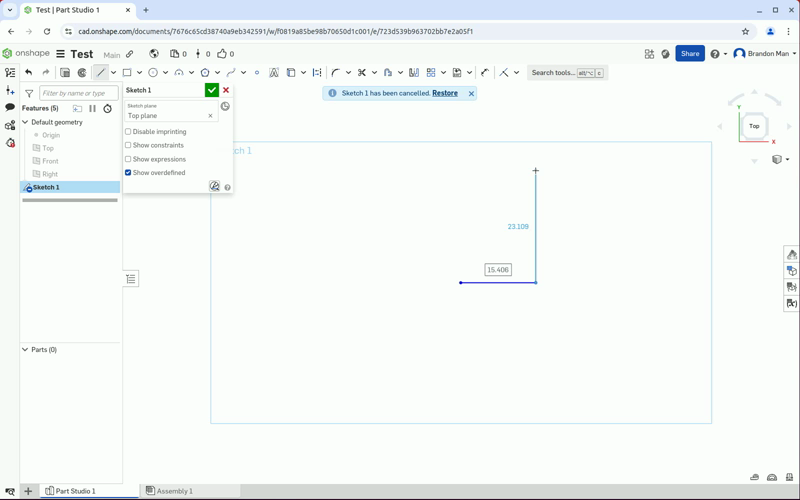
key_up(shift)
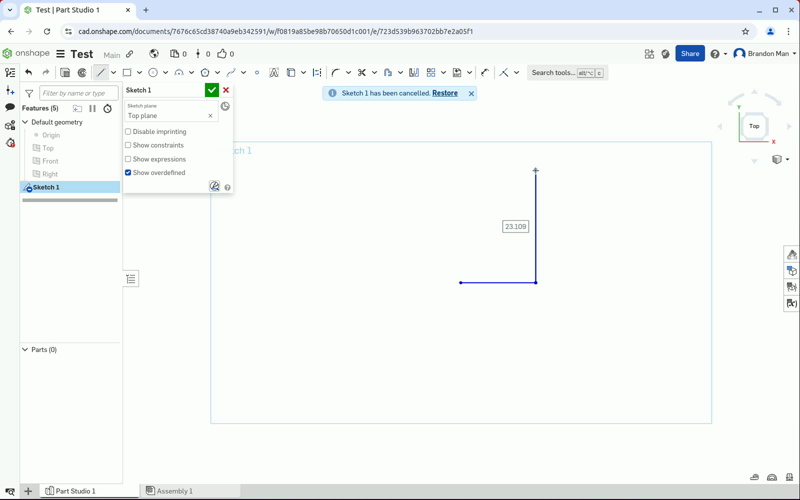
key_down(shift)
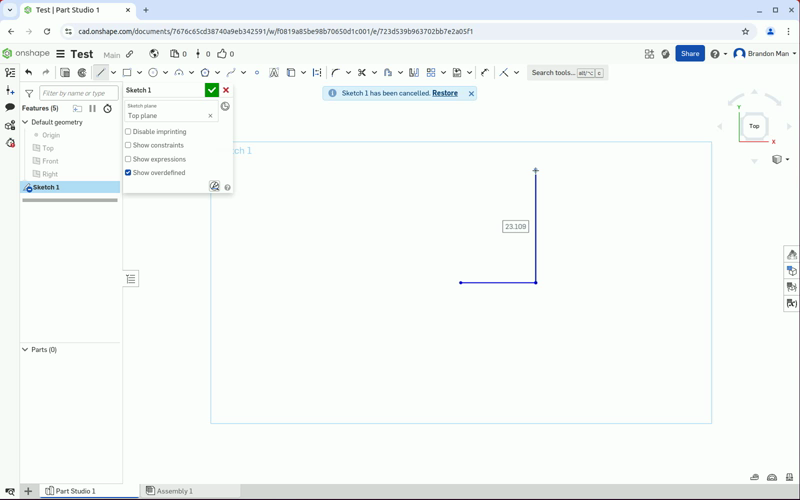
mouse_move(460, 170)
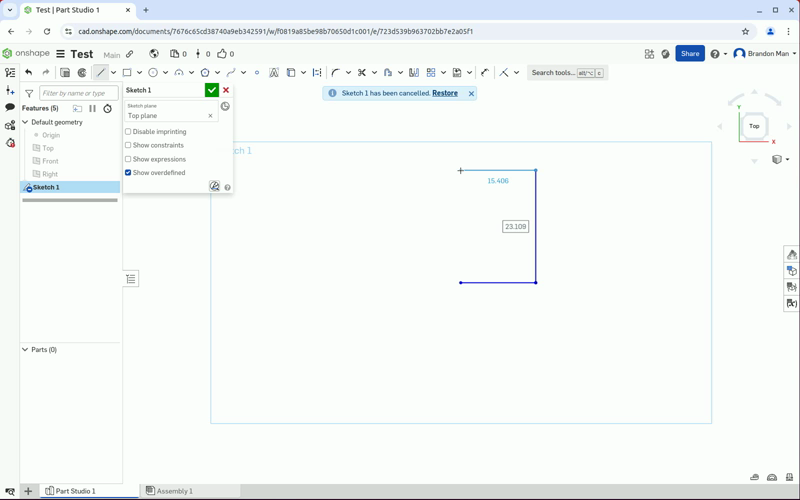
click(460, 170)
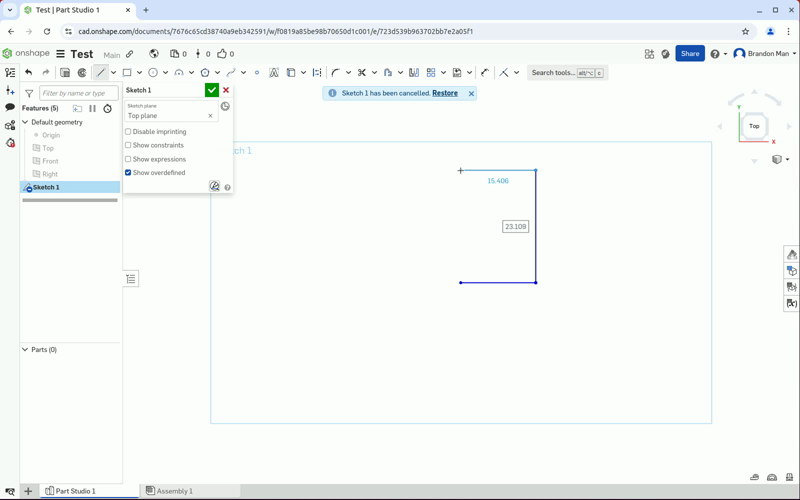
key_up(shift)
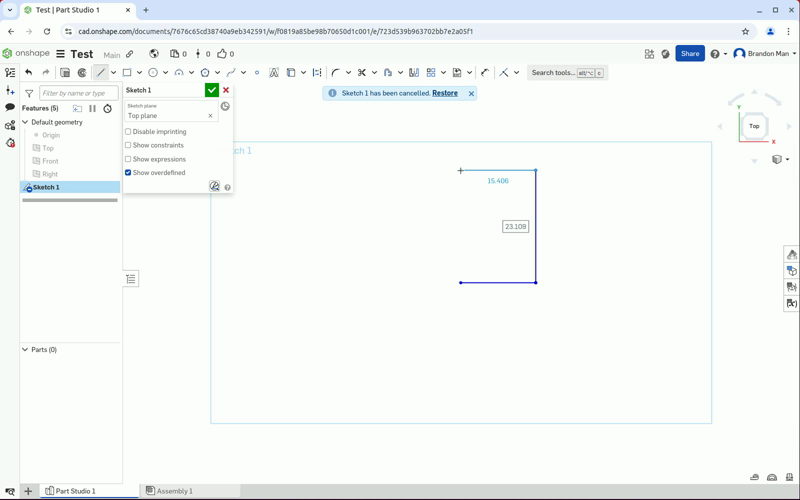
key_down(shift)
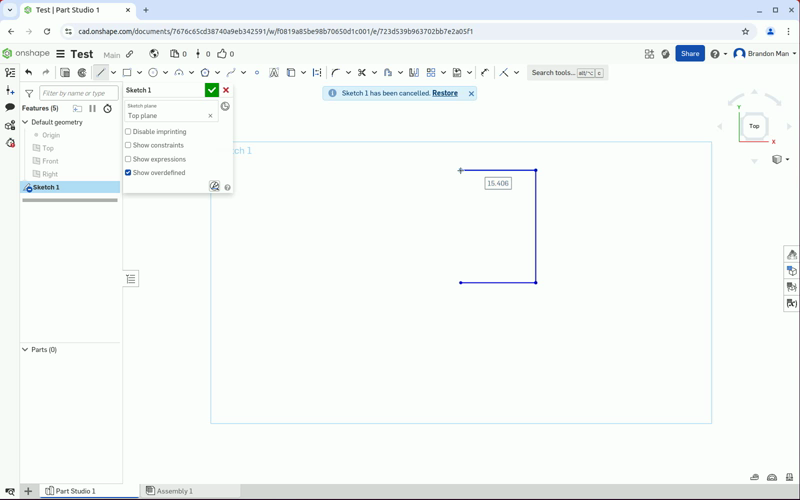
mouse_move(460, 282)
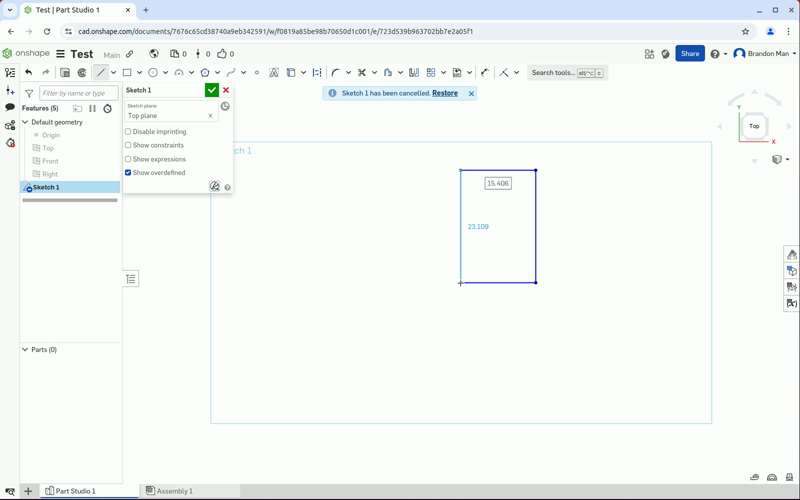
key_up(shift)
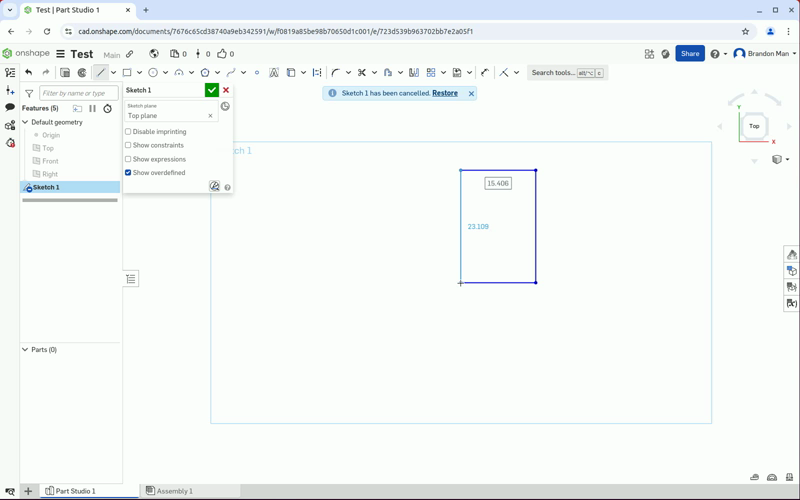
click(460, 282)
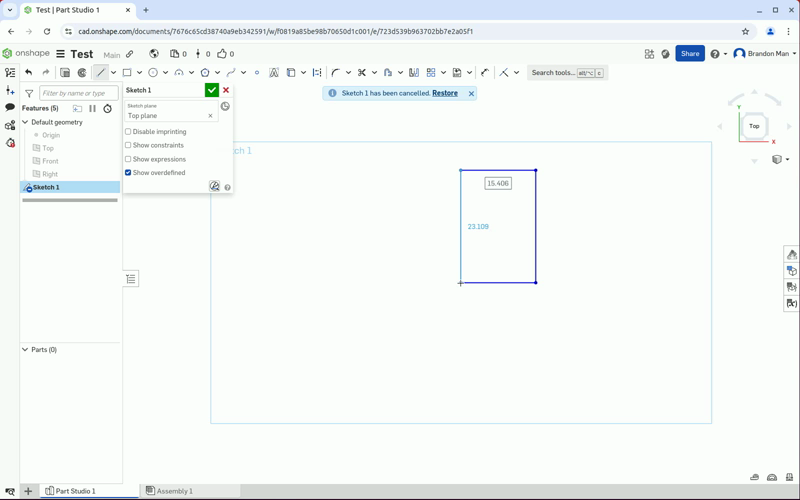
key(esc)
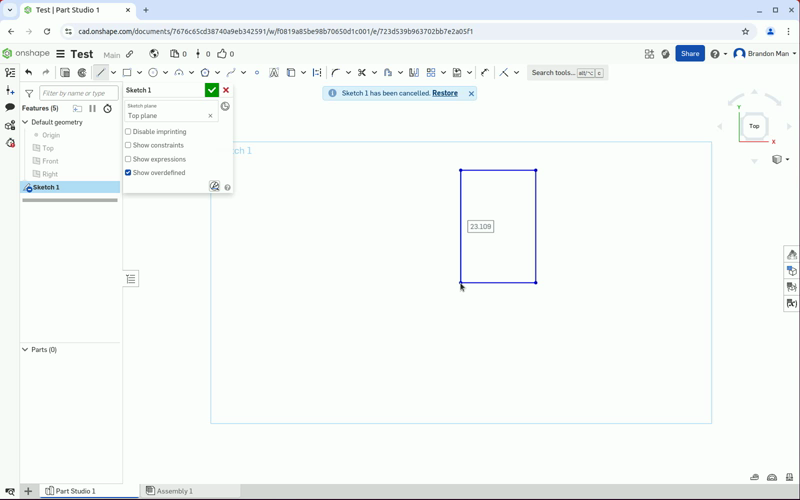
mouse_move(526, 232)
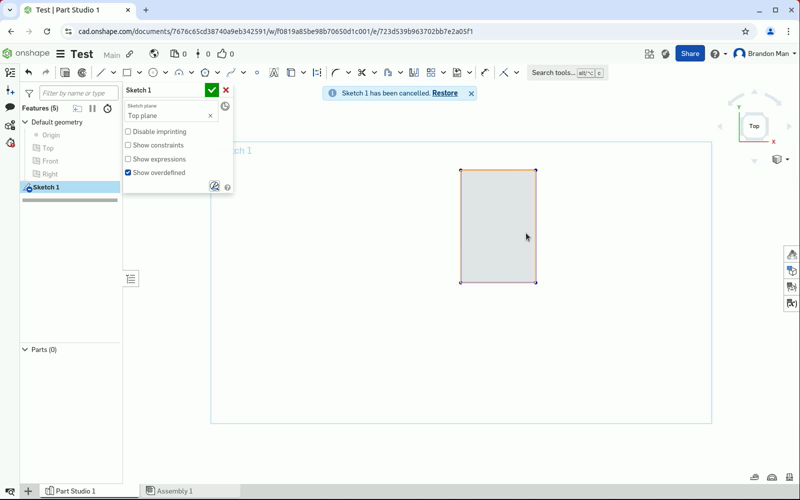
click(526, 232)
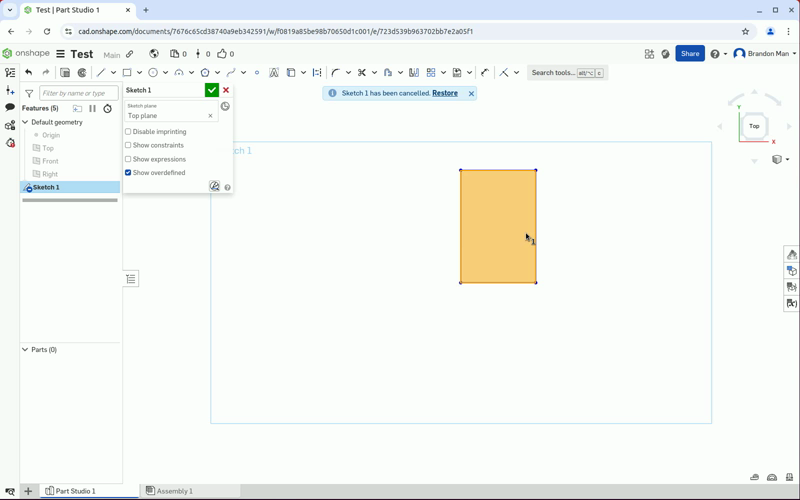
mouse_move(73, 352)
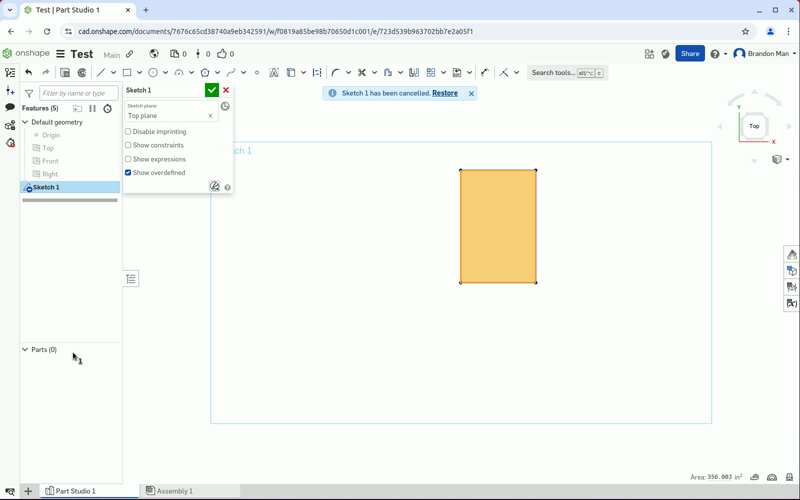
key(shift+y)
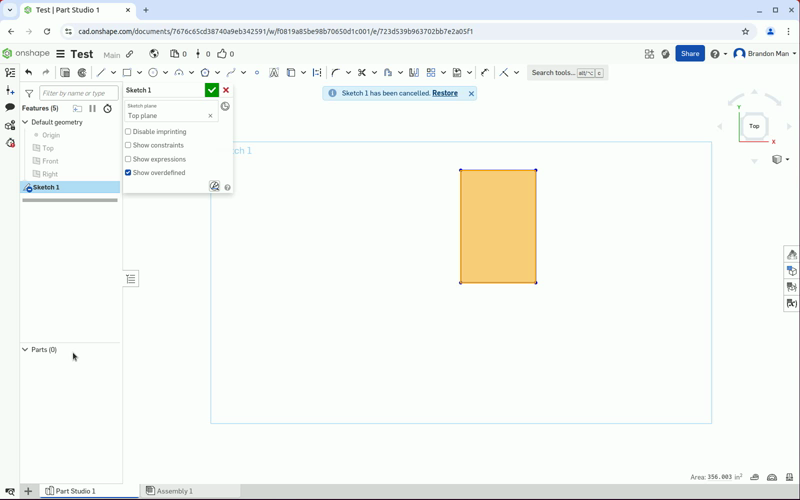
key(shift+e)
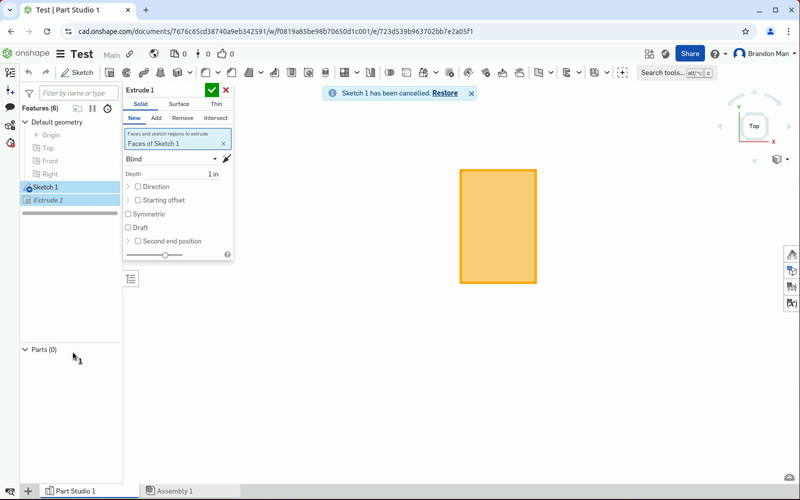
mouse_move(143, 106)
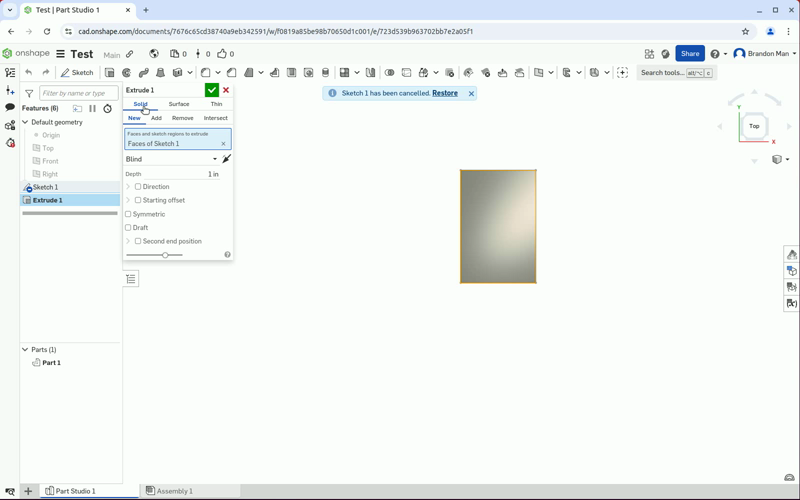
click(143, 106)
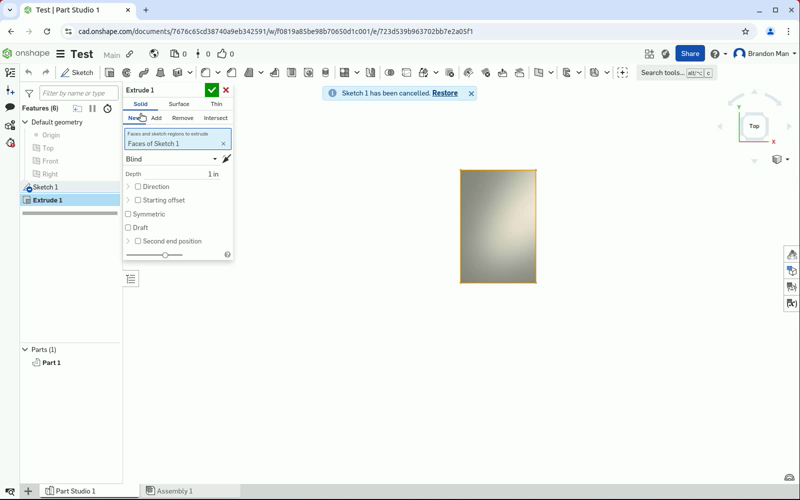
mouse_move(137, 120)
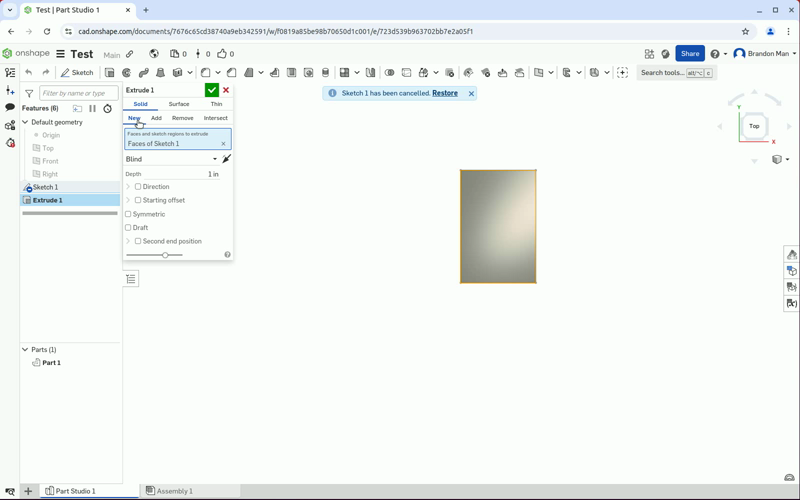
click(137, 120)
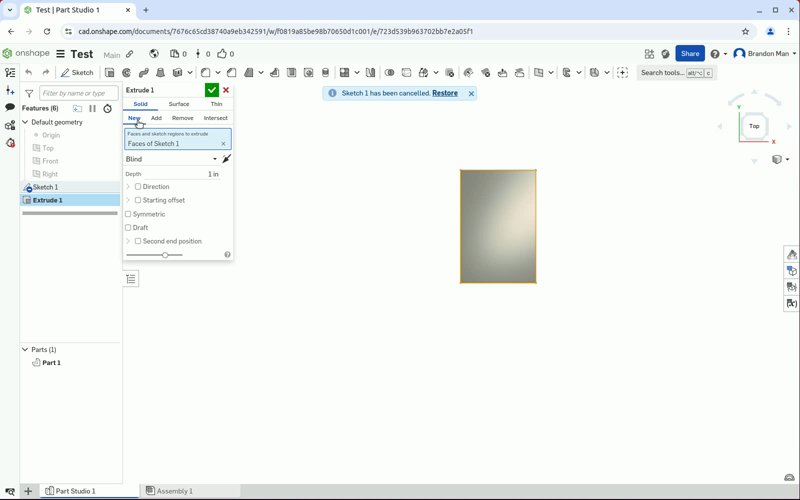
key(tab, 4)
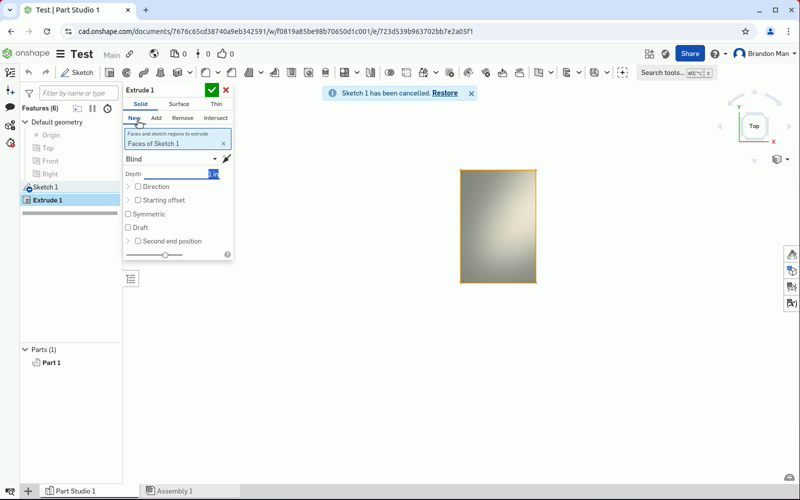
text(9.147)
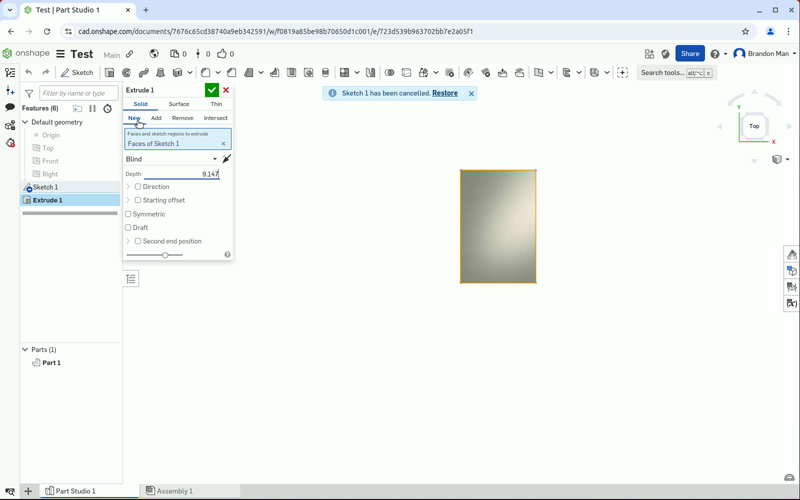
key(enter)
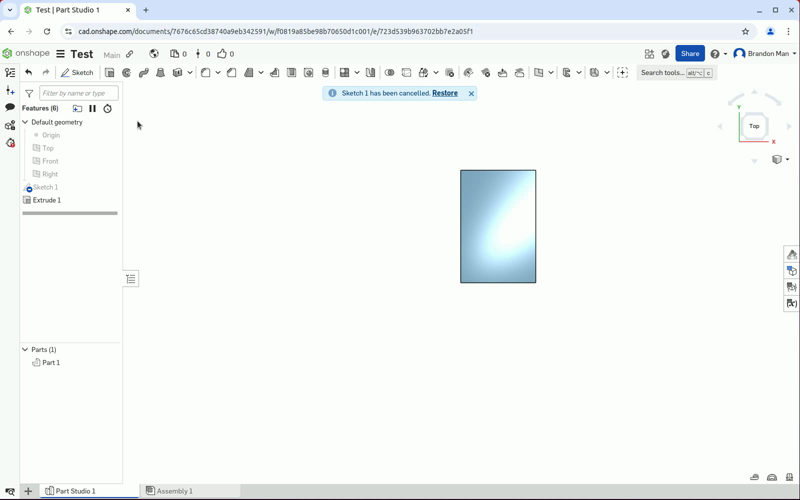
key(shift+h)
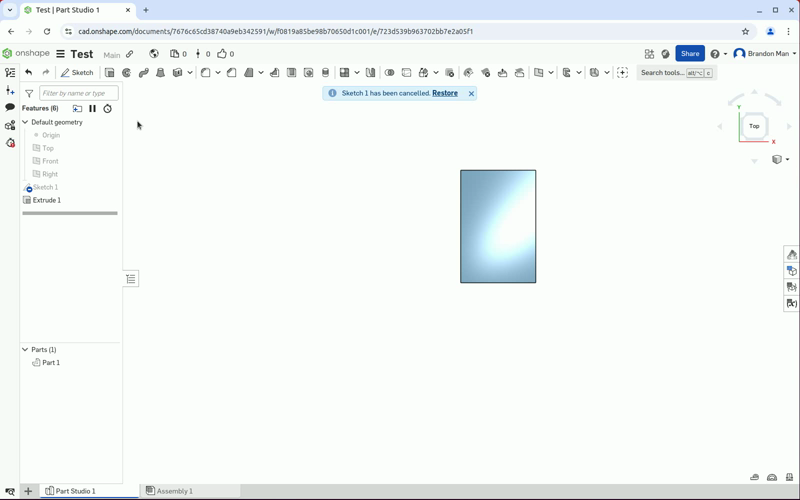
key(shift+h)
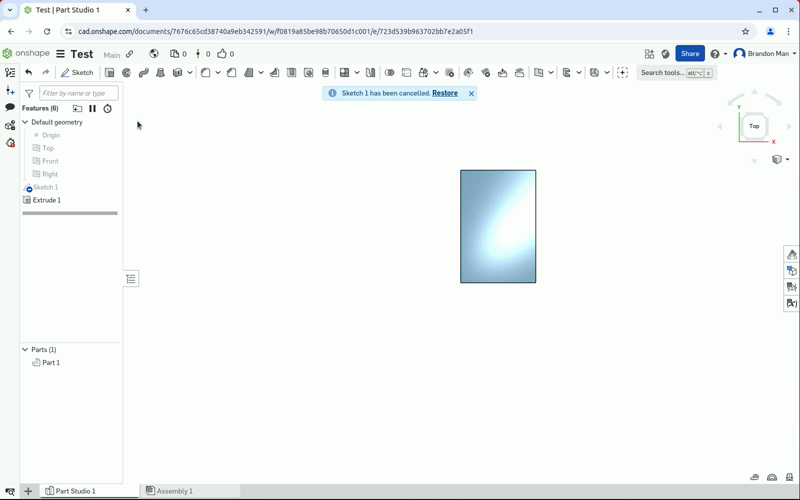
mouse_move(73, 189)
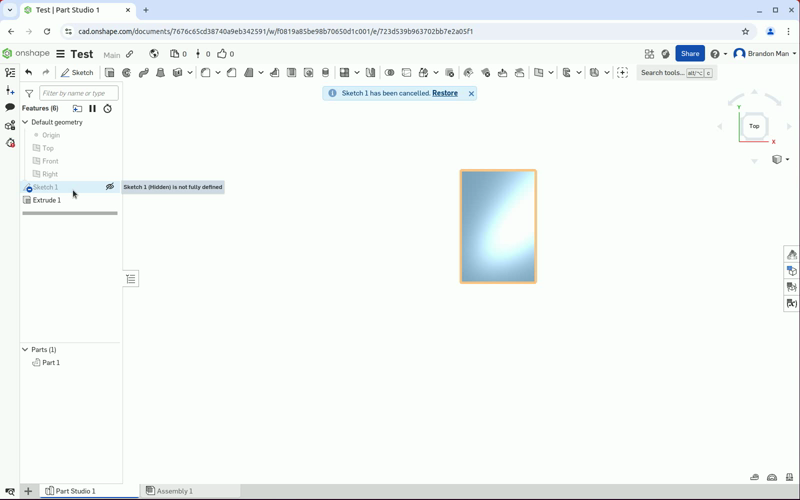
click(73, 189)
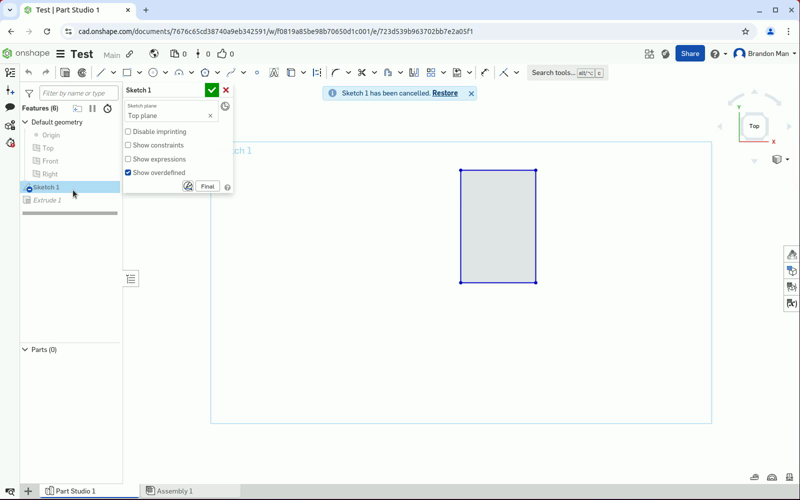
mouse_move(229, 92)
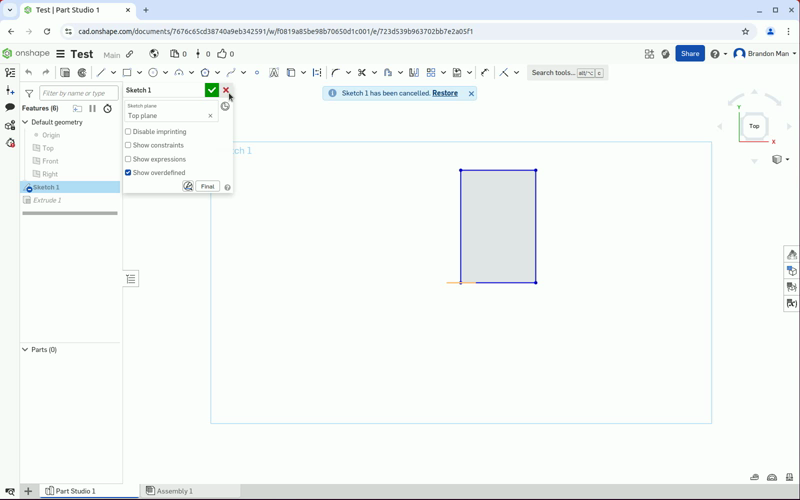
click(229, 92)
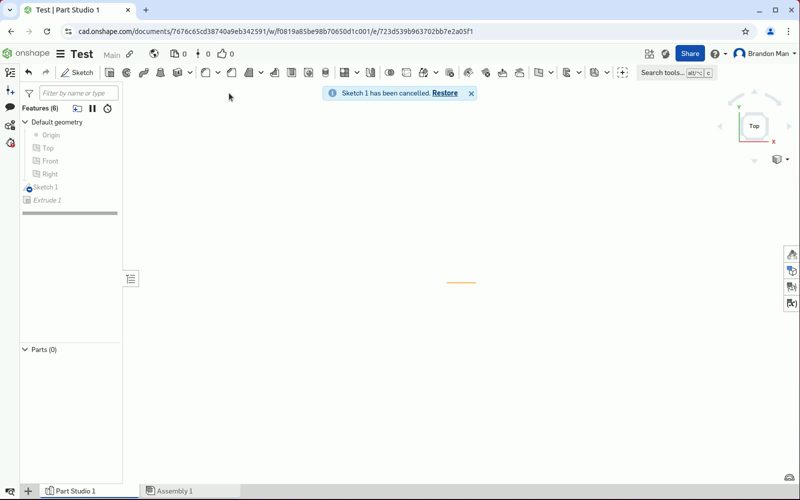
mouse_move(541, 75)
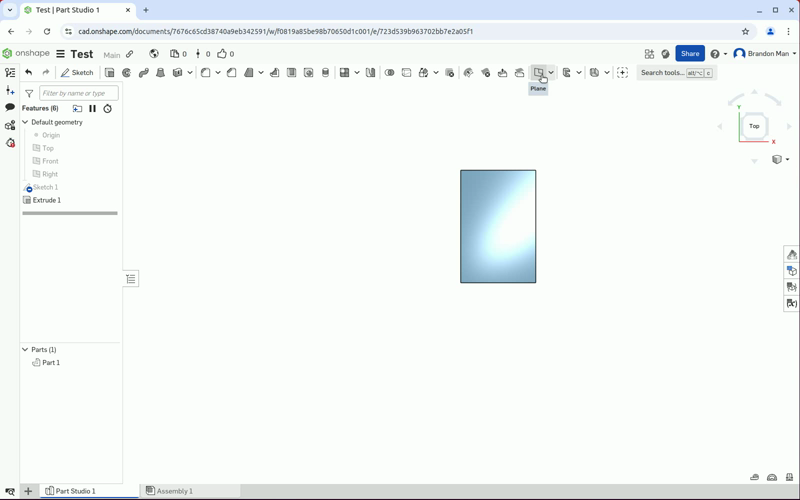
click(541, 75)
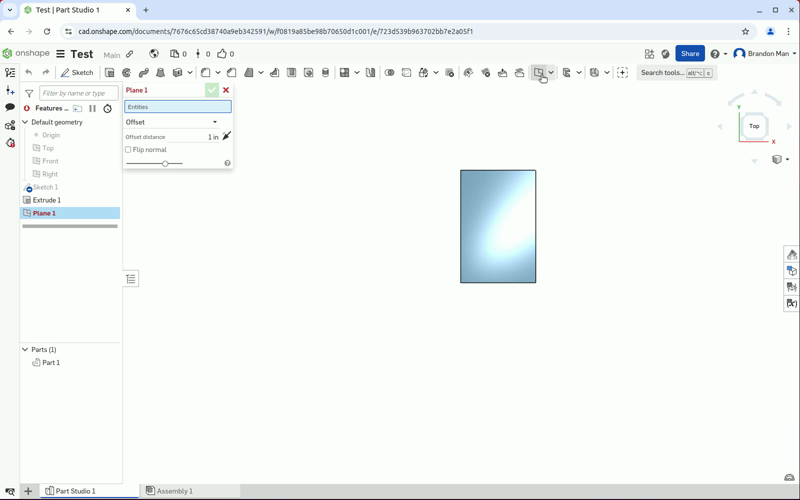
mouse_move(73, 150)
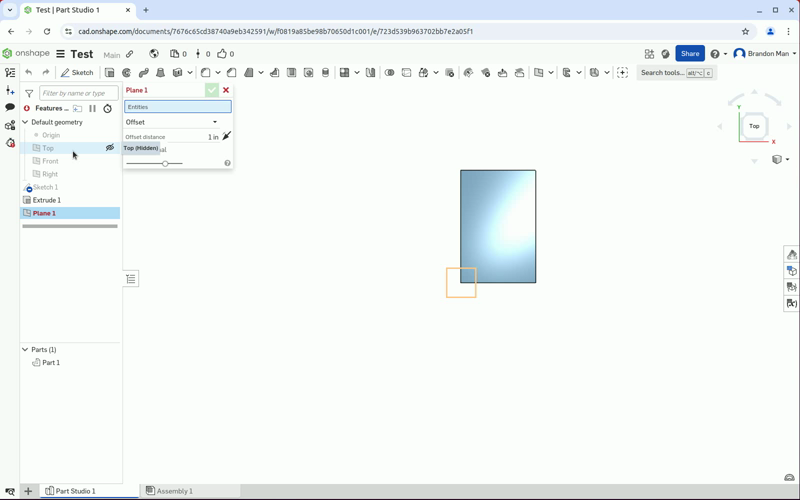
click(73, 150)
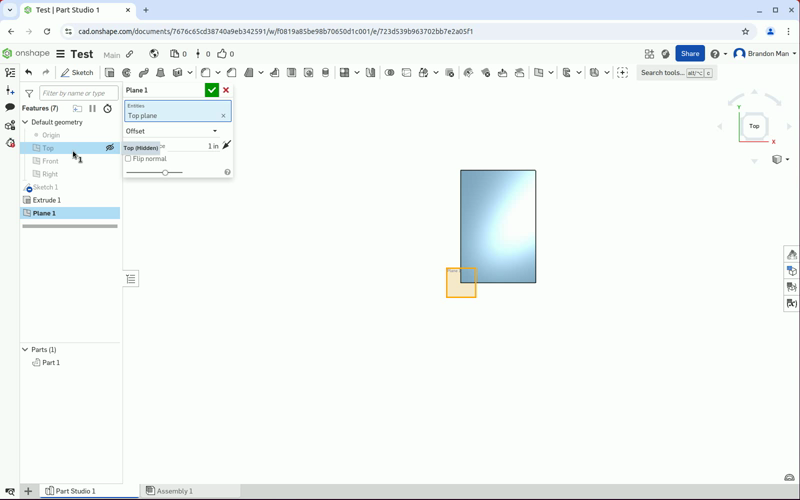
key(tab, 2)
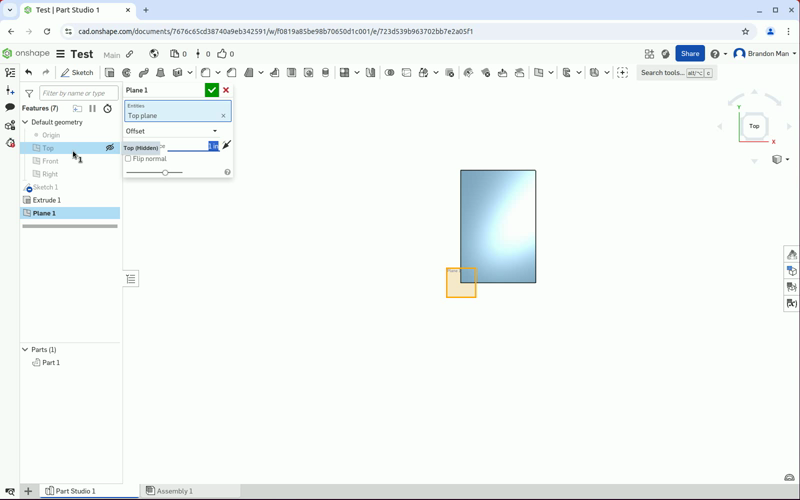
text(9.151)
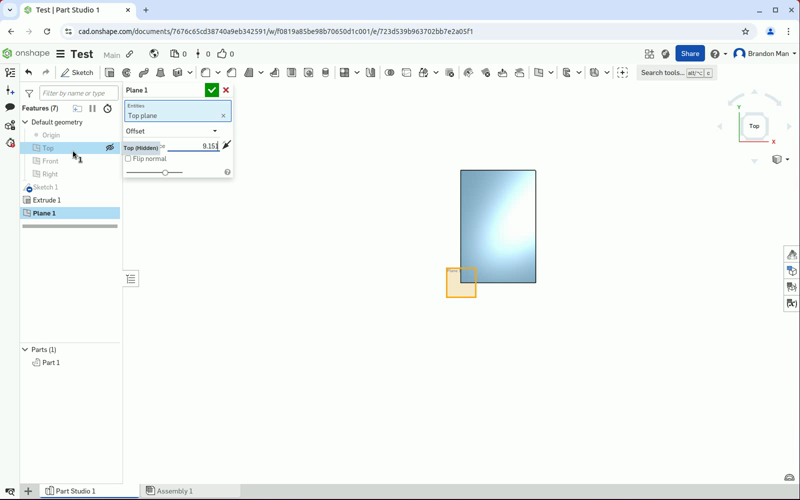
key(enter, 2)
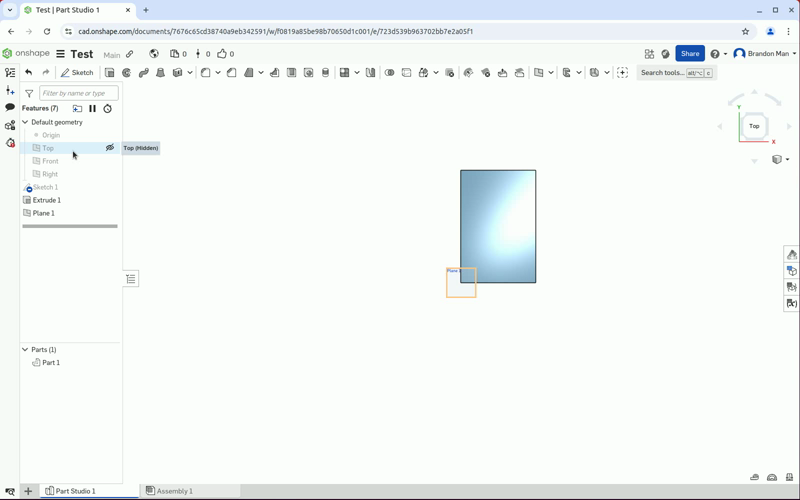
key(shift+s)
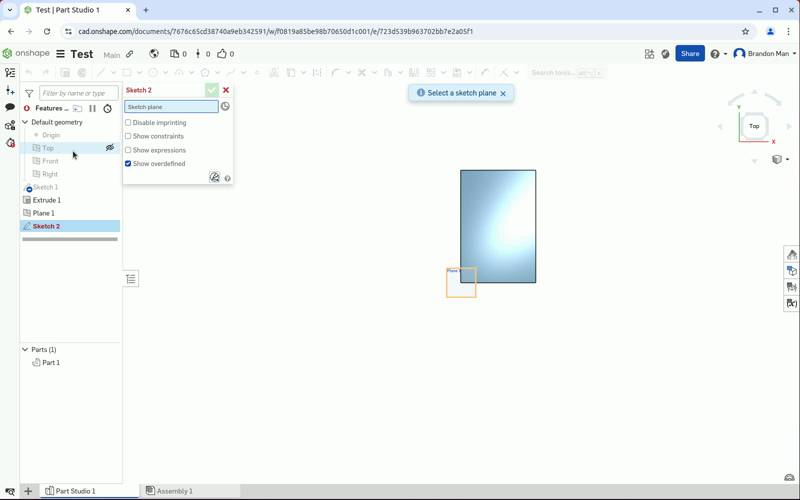
mouse_move(73, 215)
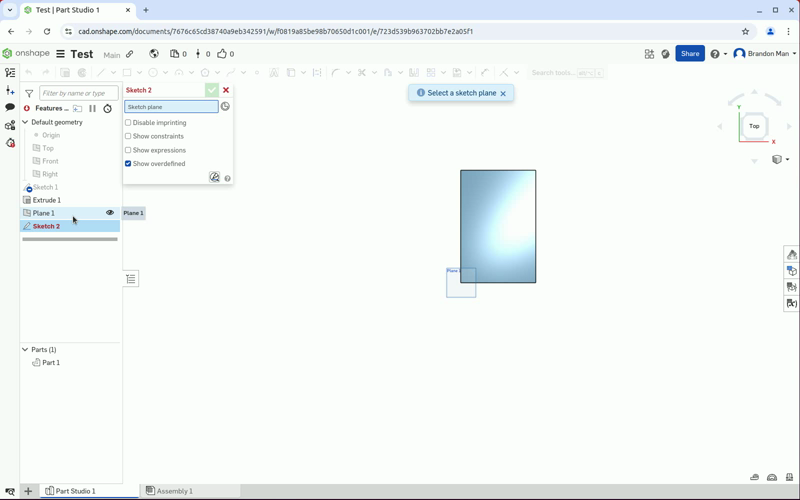
click(73, 215)
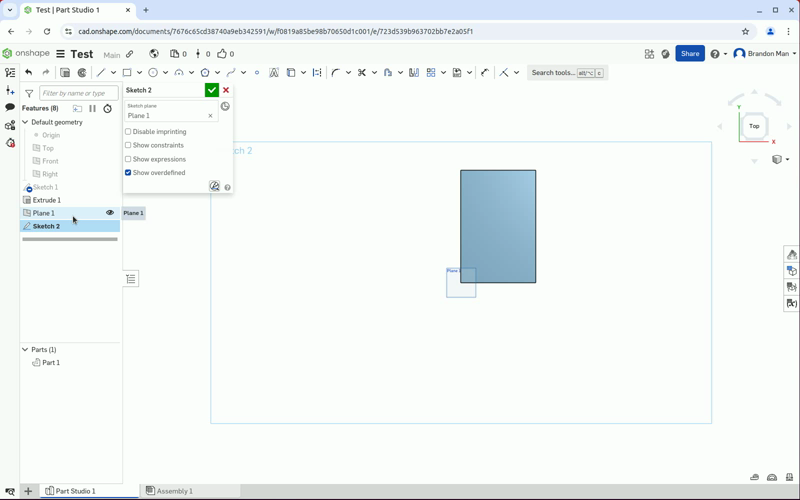
mouse_move(73, 352)
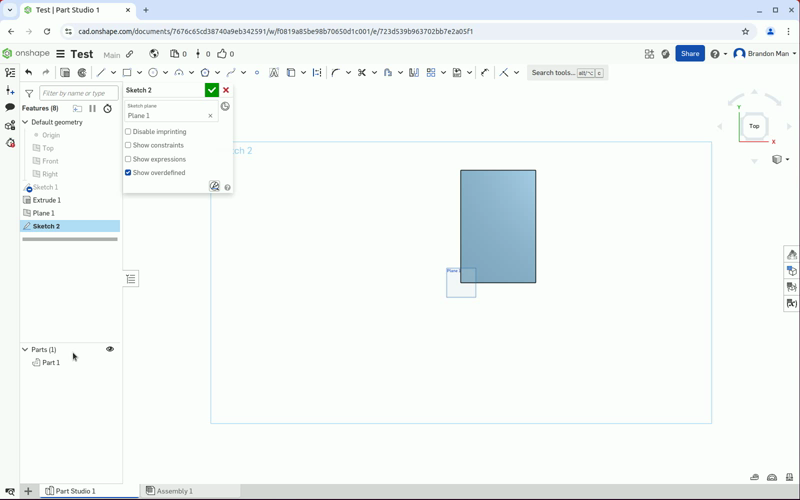
key(y)
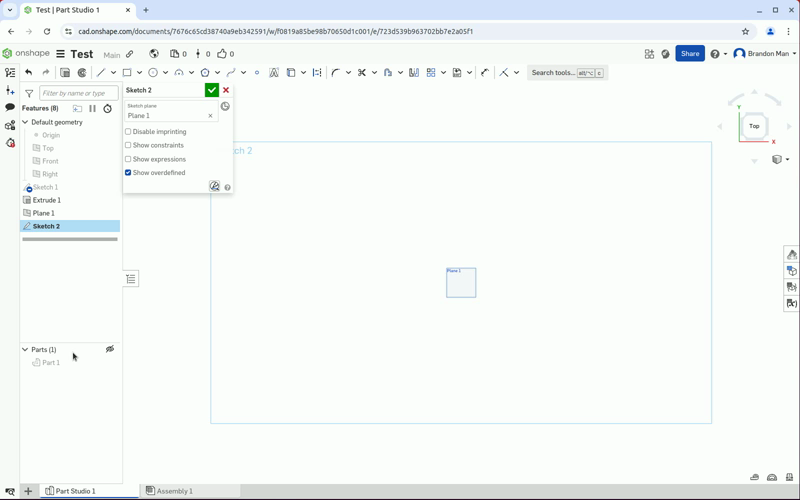
key(l)
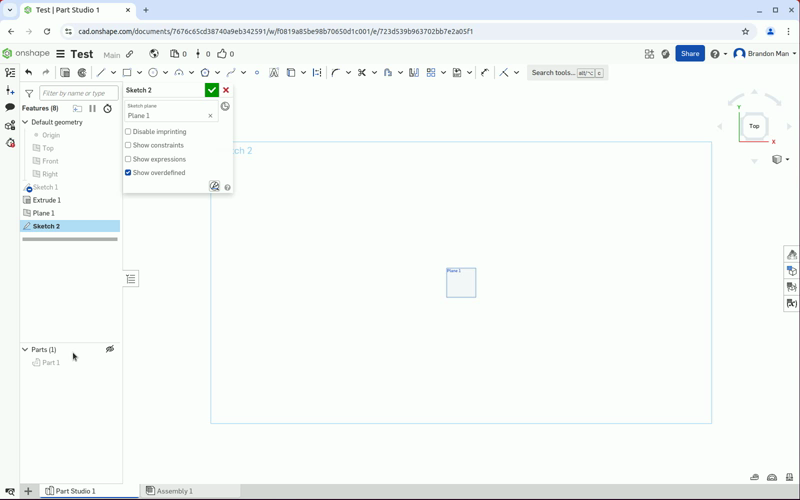
key_down(shift)
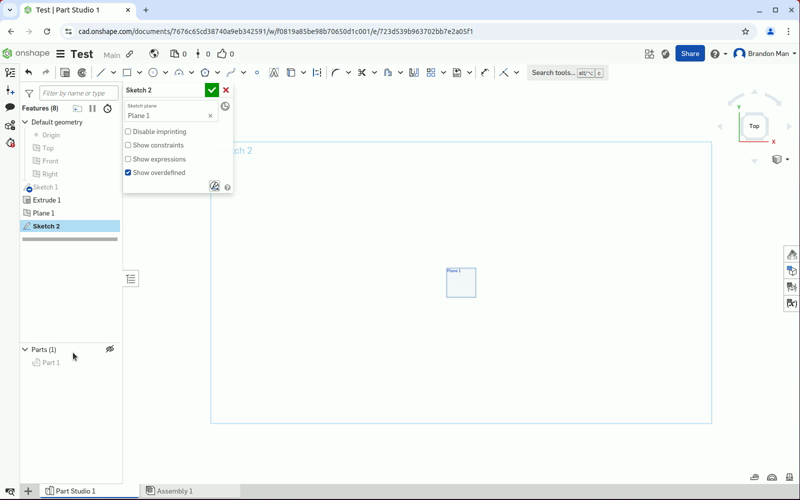
mouse_move(460, 282)
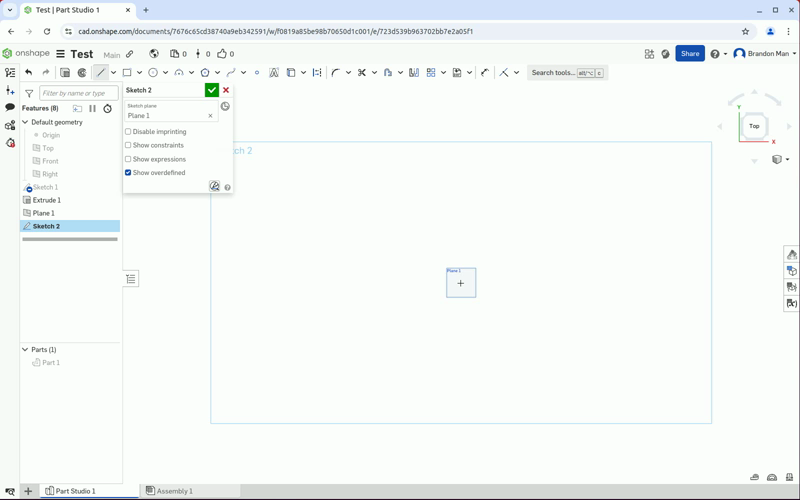
click(460, 282)
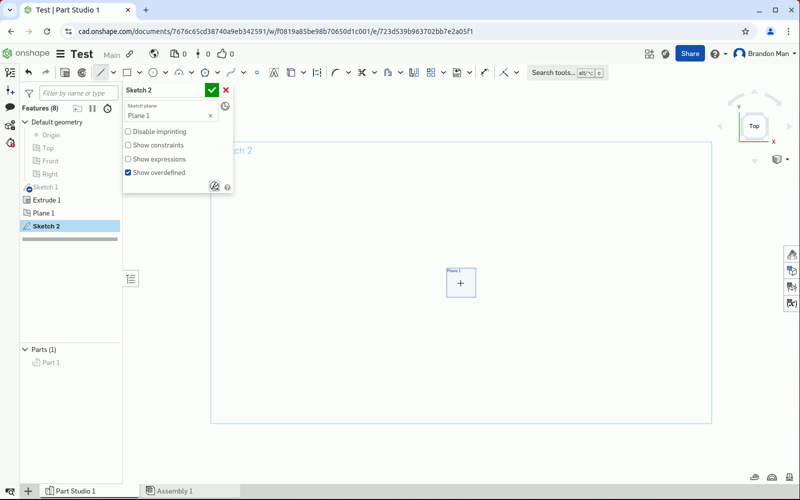
key_up(shift)
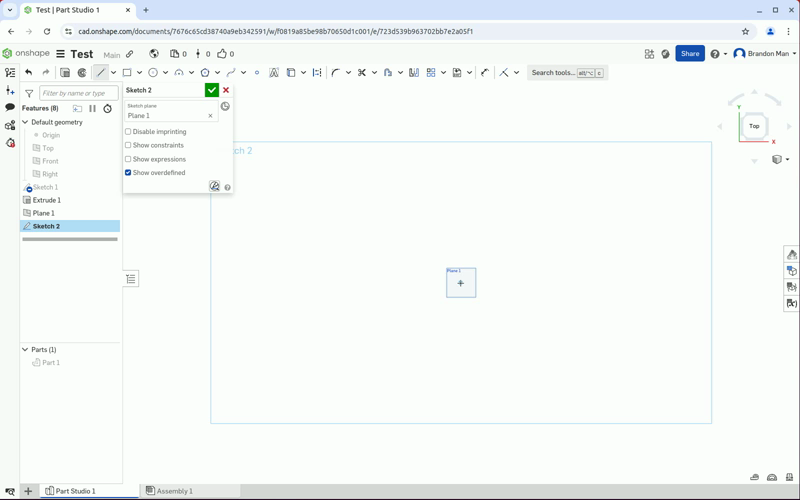
key_down(shift)
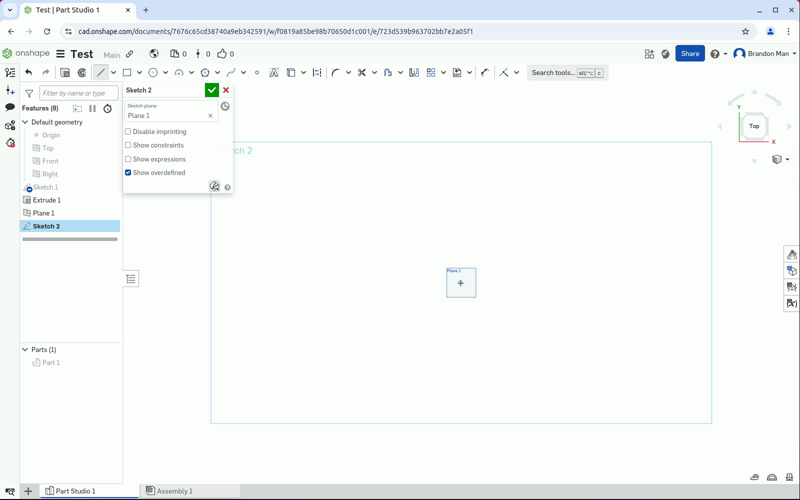
mouse_move(490, 282)
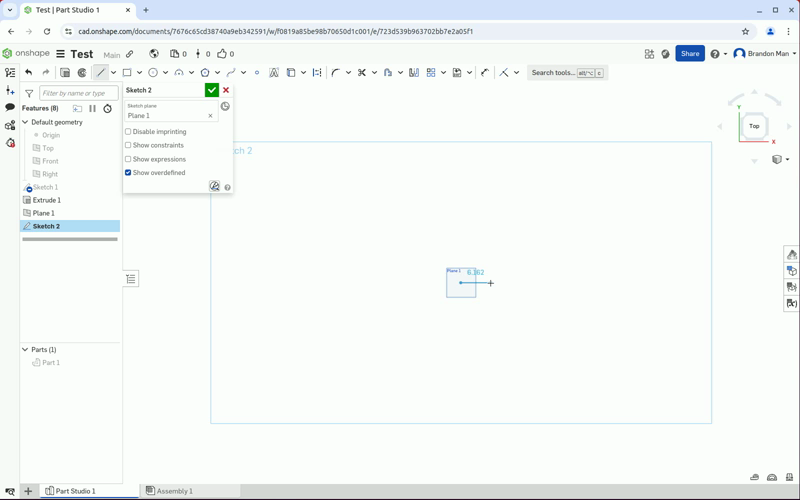
mouse_move(483, 282)
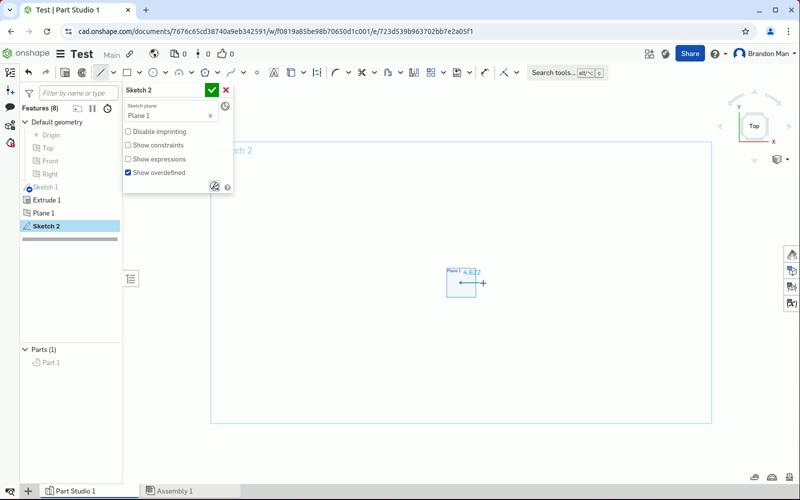
click(483, 282)
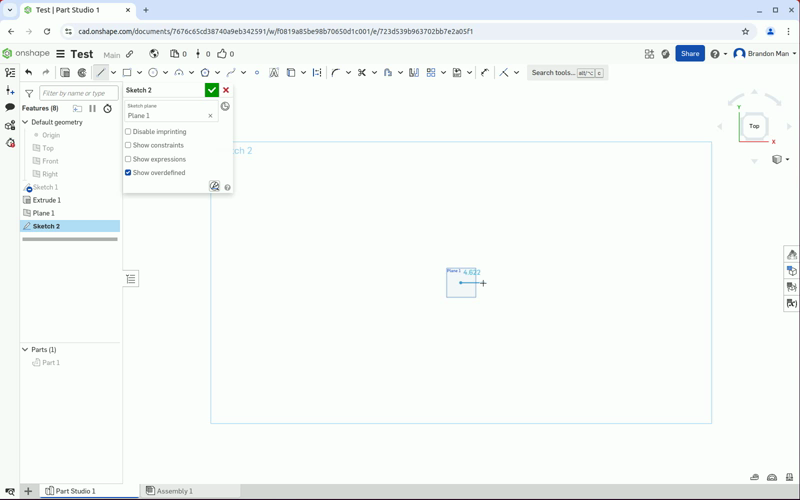
key_up(shift)
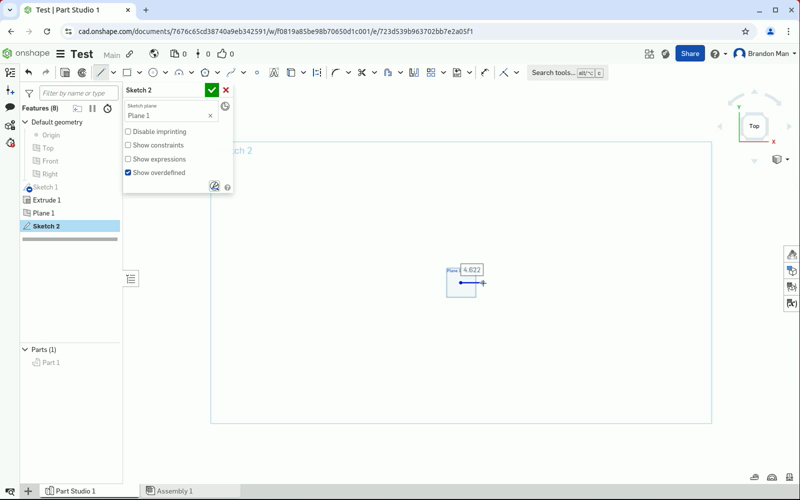
key_down(shift)
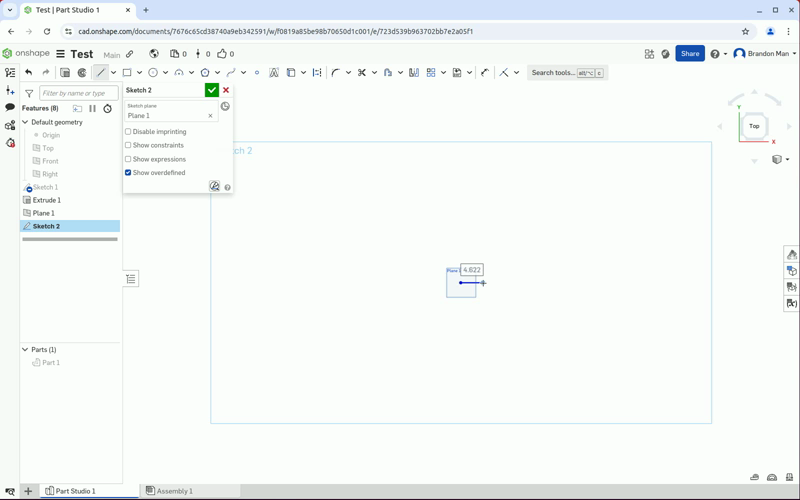
mouse_move(483, 170)
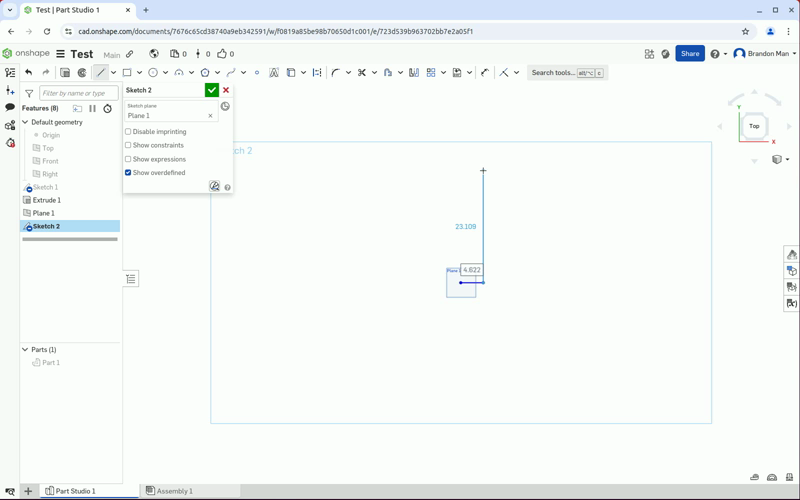
click(483, 170)
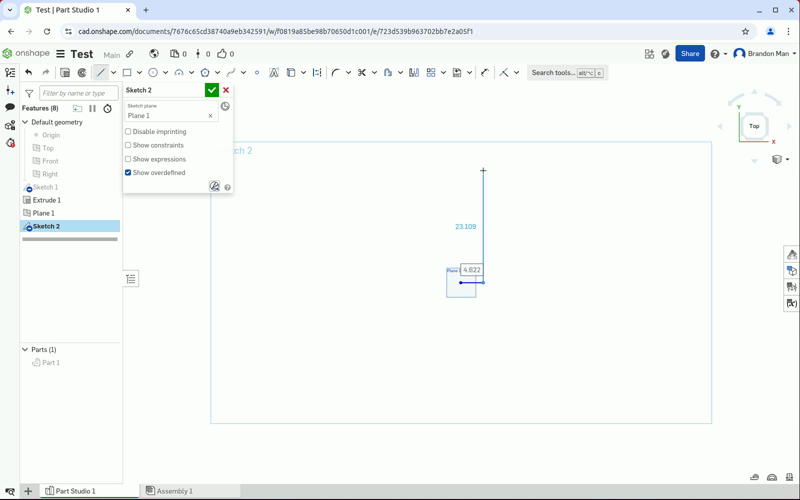
key_up(shift)
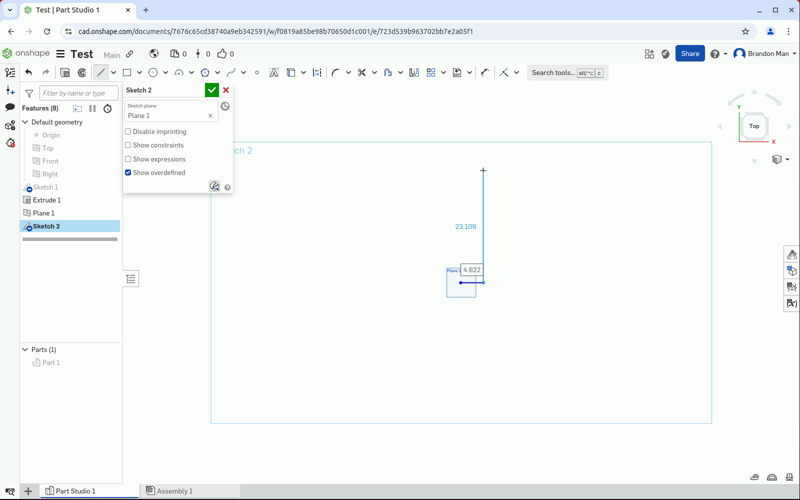
key_down(shift)
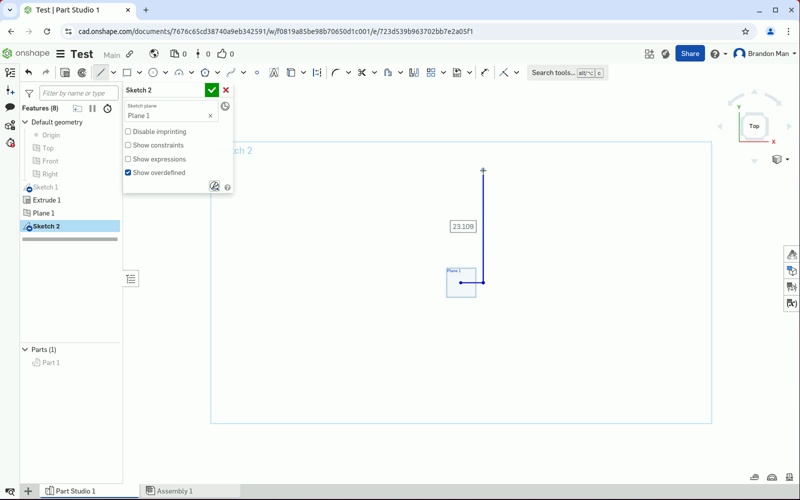
mouse_move(513, 170)
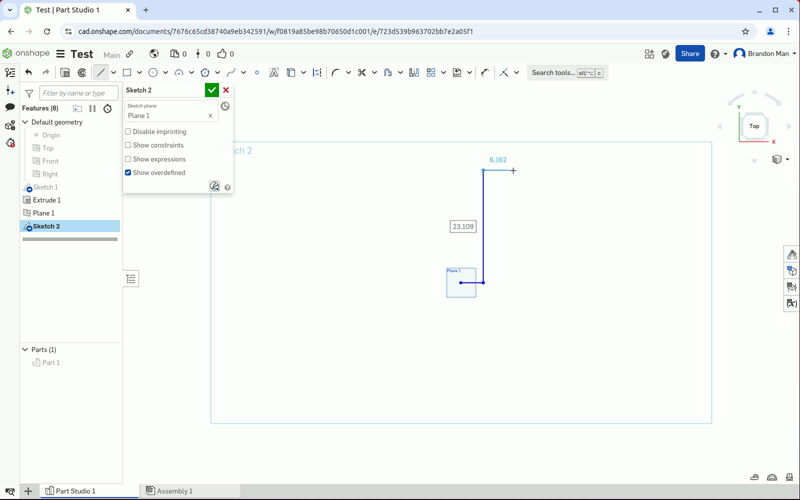
mouse_move(460, 170)
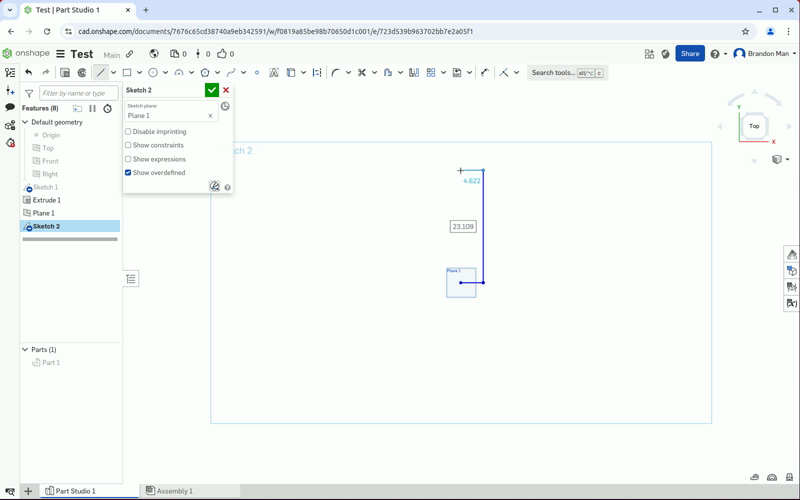
click(460, 170)
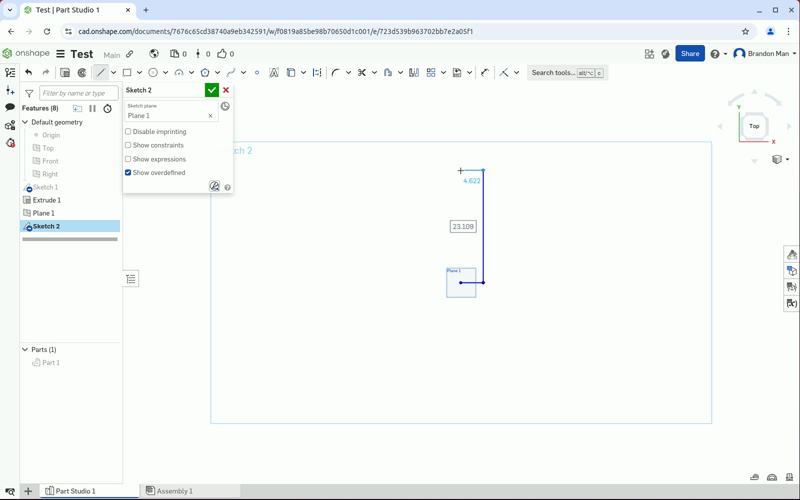
key_up(shift)
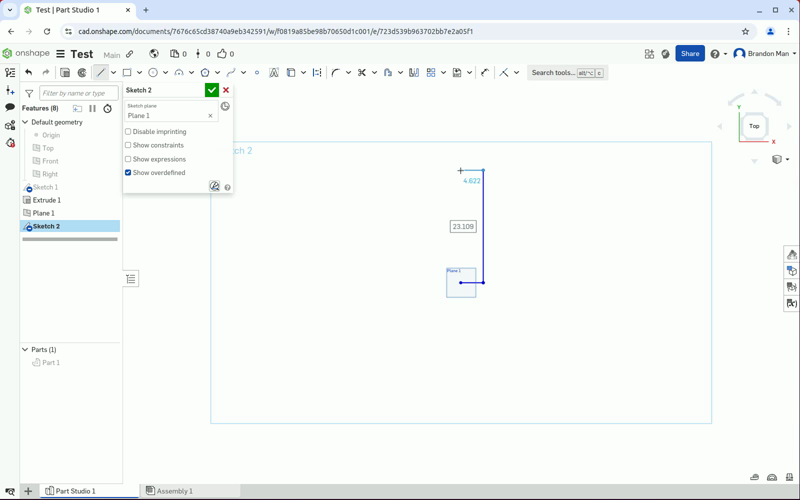
key_down(shift)
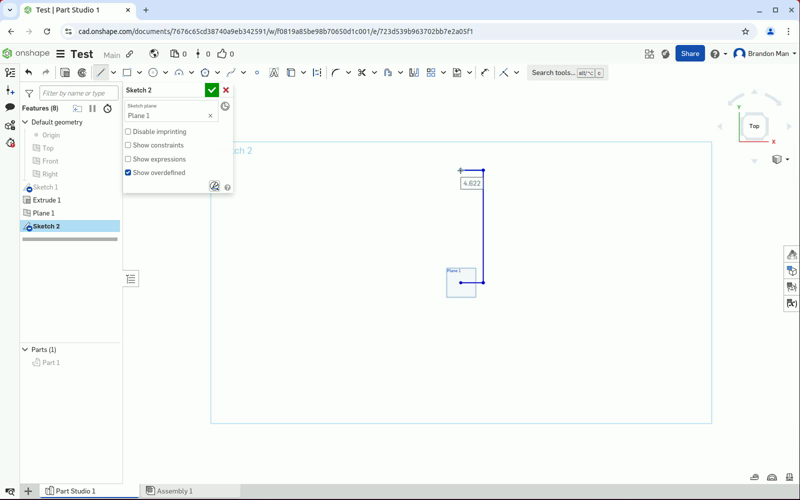
mouse_move(460, 282)
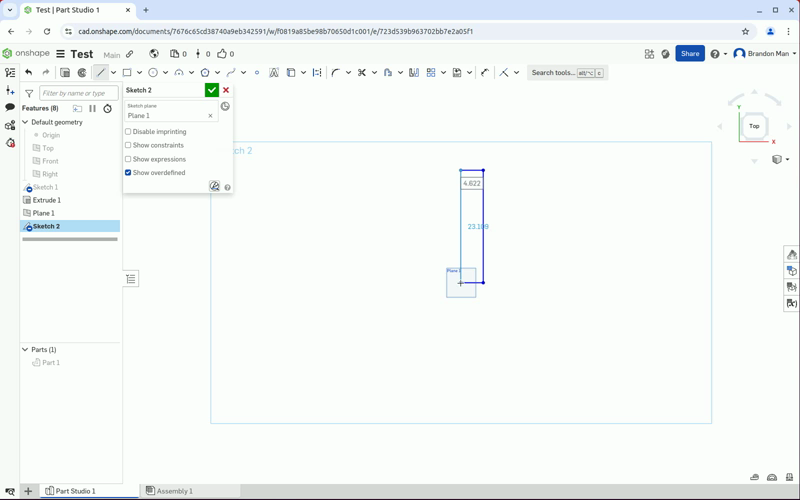
key_up(shift)
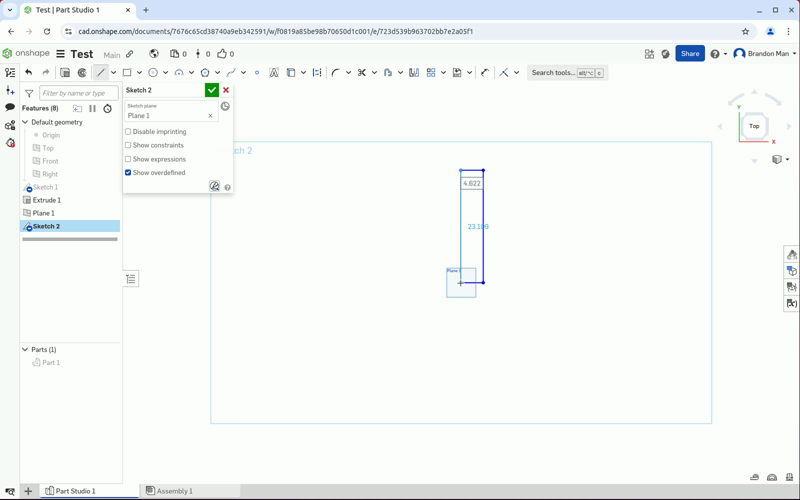
click(460, 282)
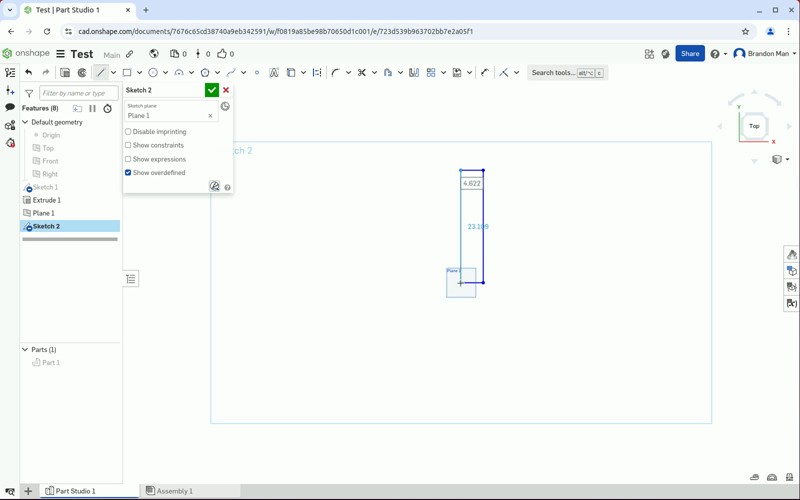
key(esc)
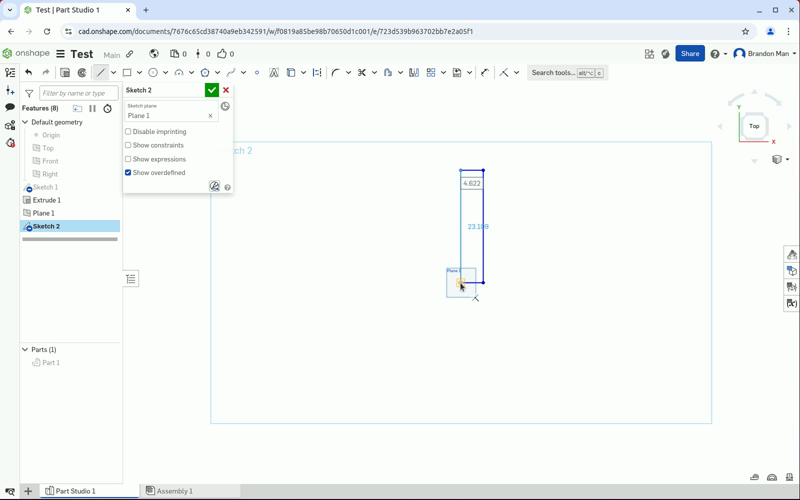
mouse_move(471, 278)
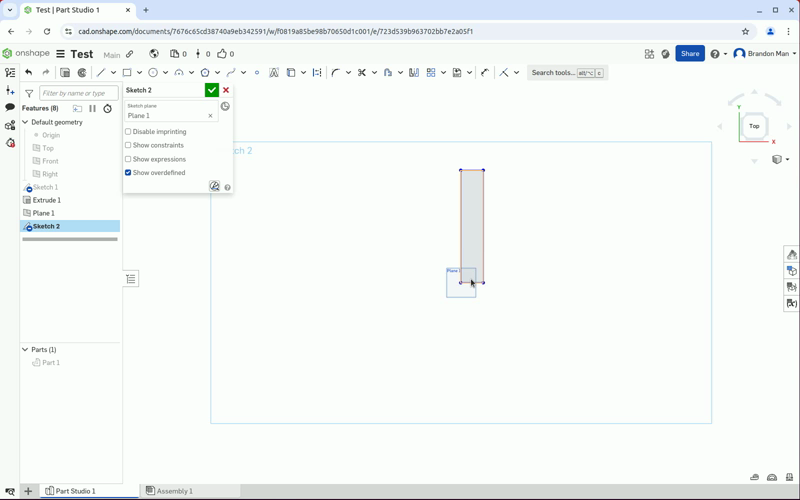
click(471, 278)
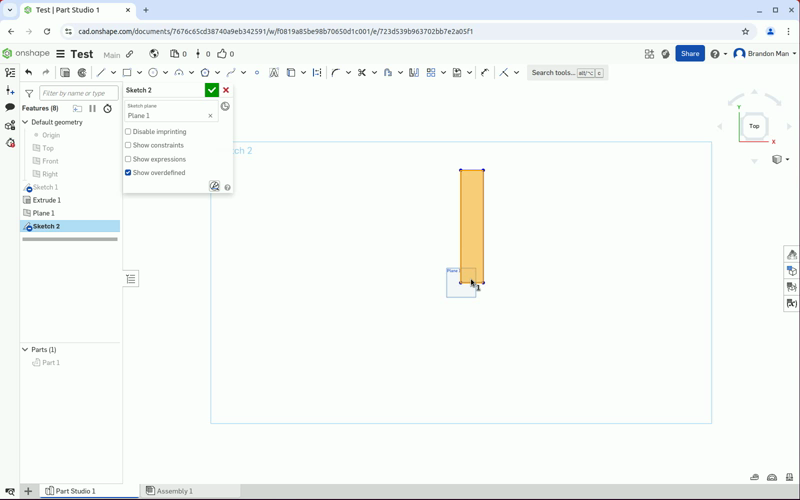
mouse_move(73, 352)
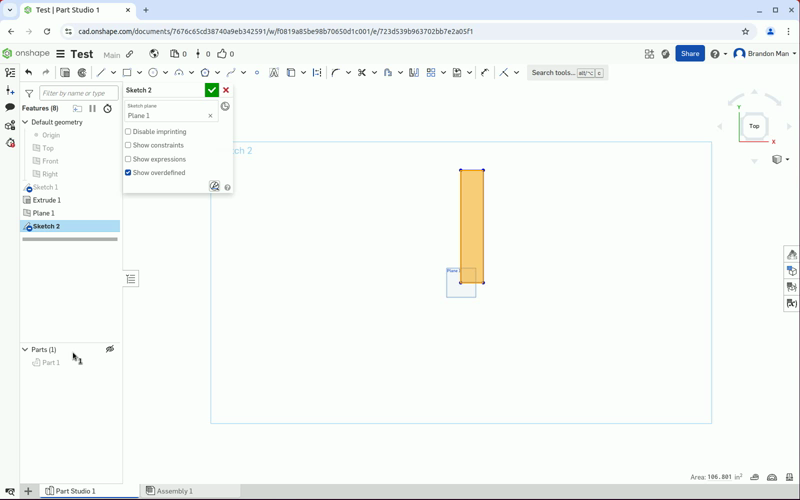
key(shift+y)
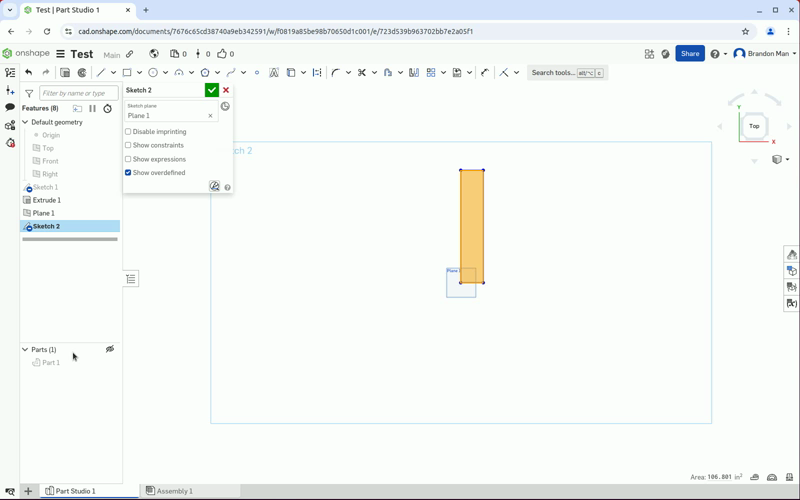
key(shift+e)
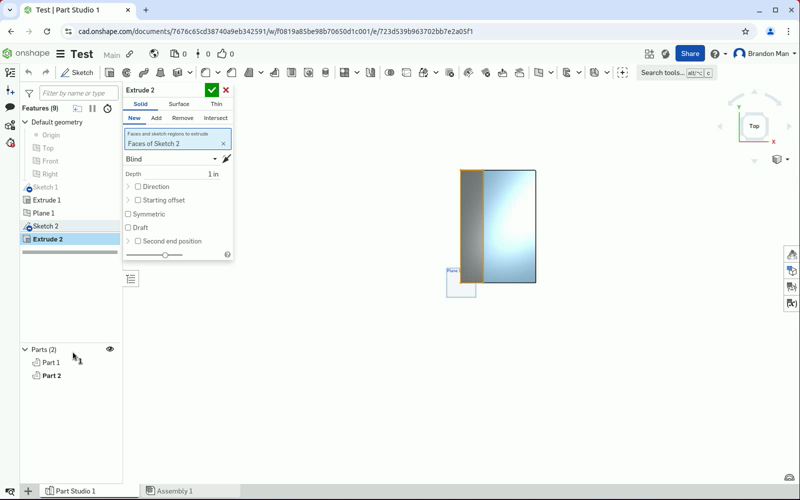
mouse_move(143, 106)
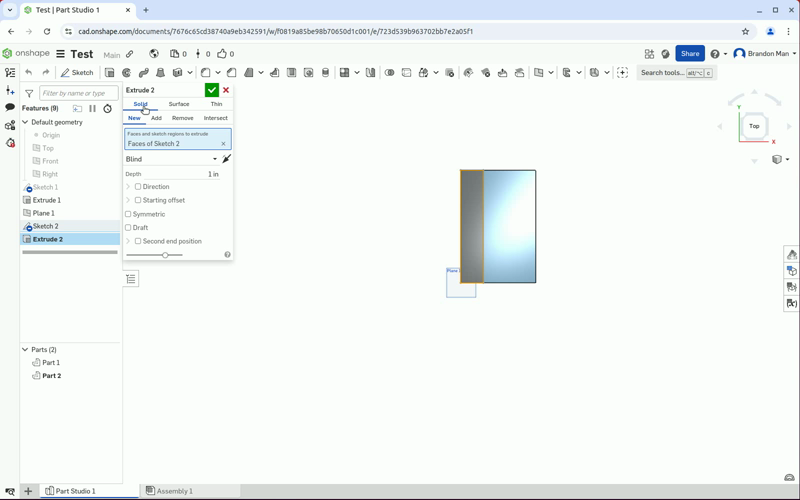
click(143, 106)
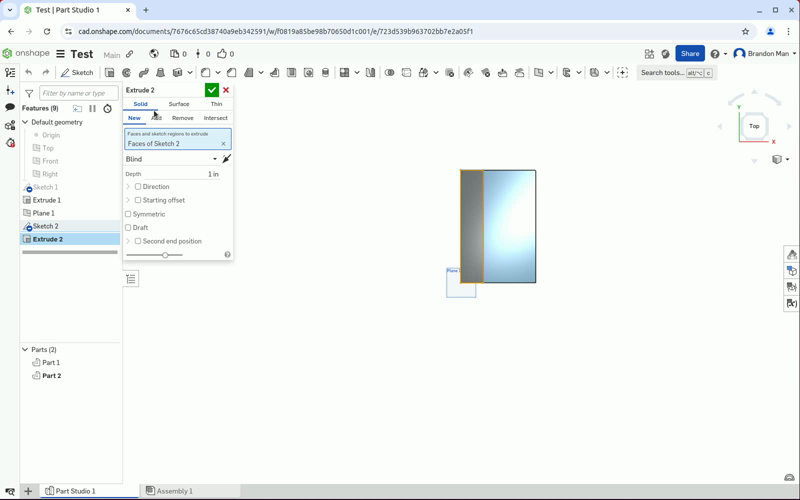
mouse_move(186, 120)
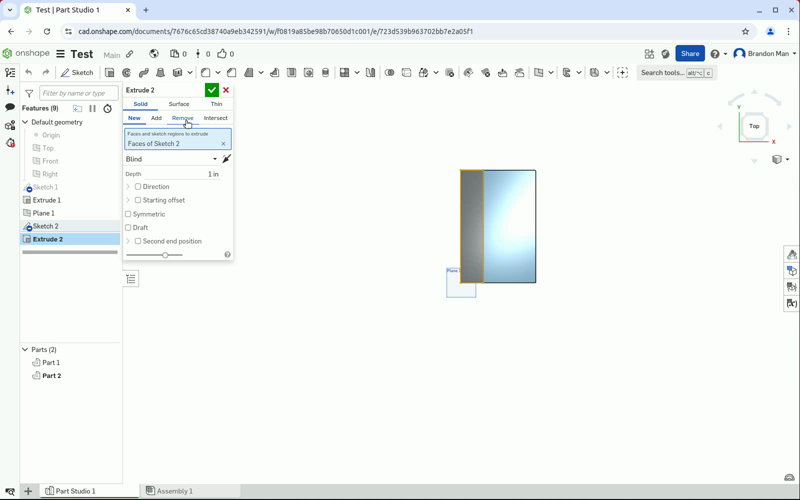
click(186, 120)
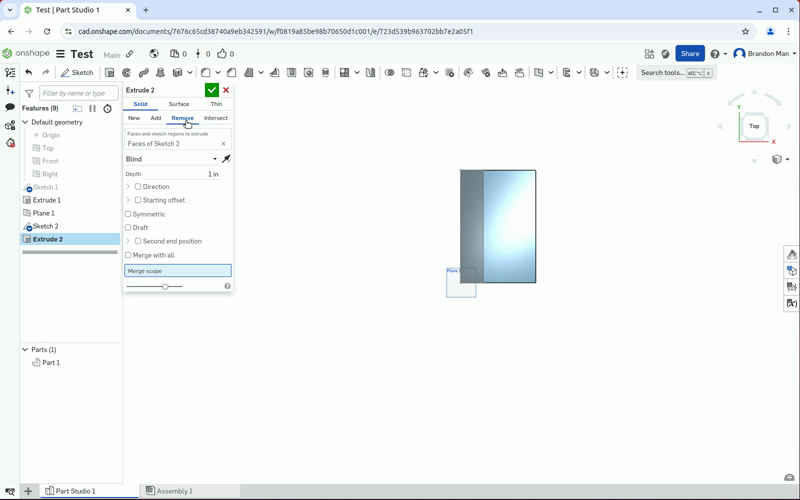
key(tab, 4)
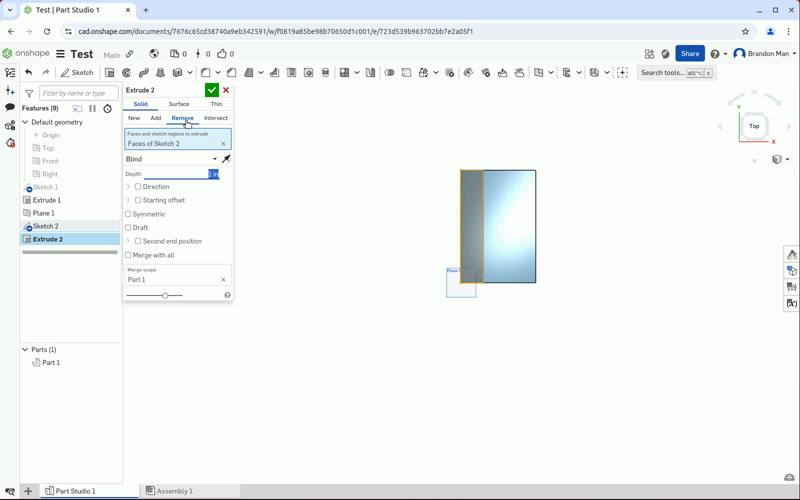
text(4.574)
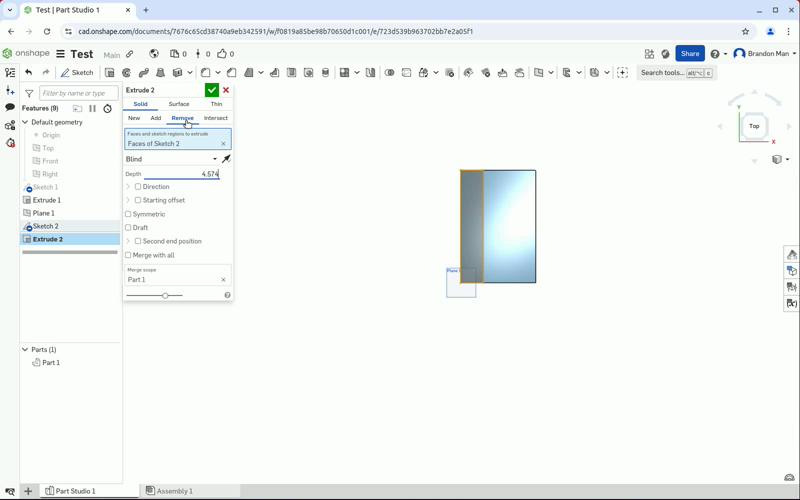
key(tab, 6)
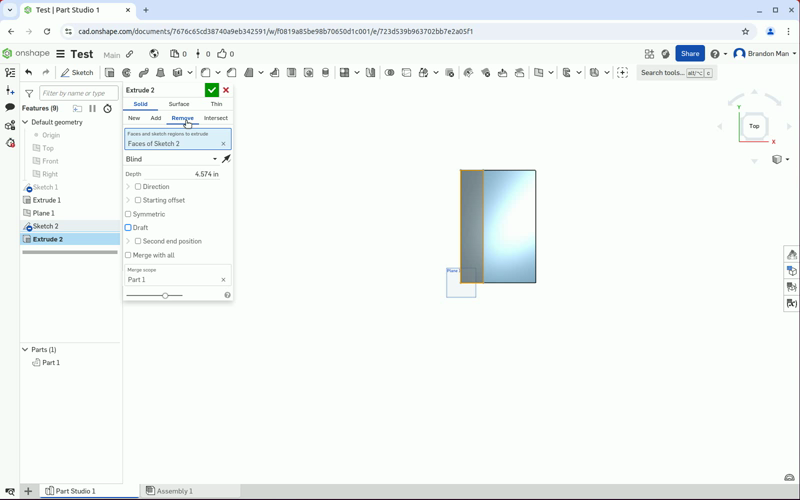
key(space)
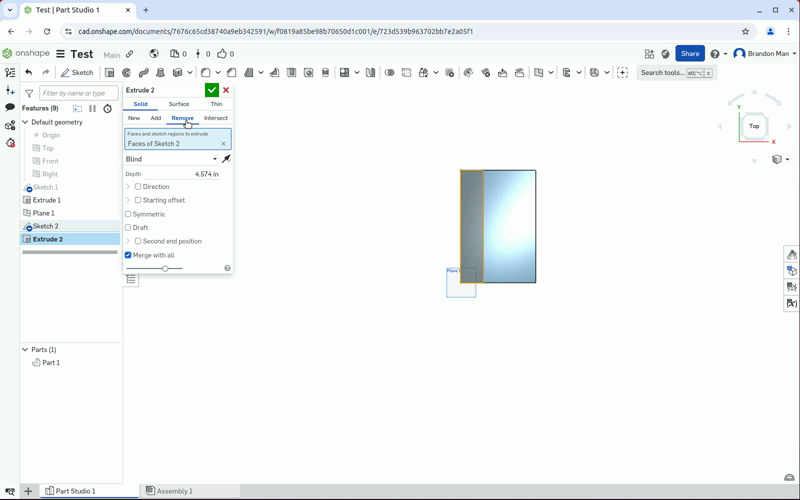
key(enter)
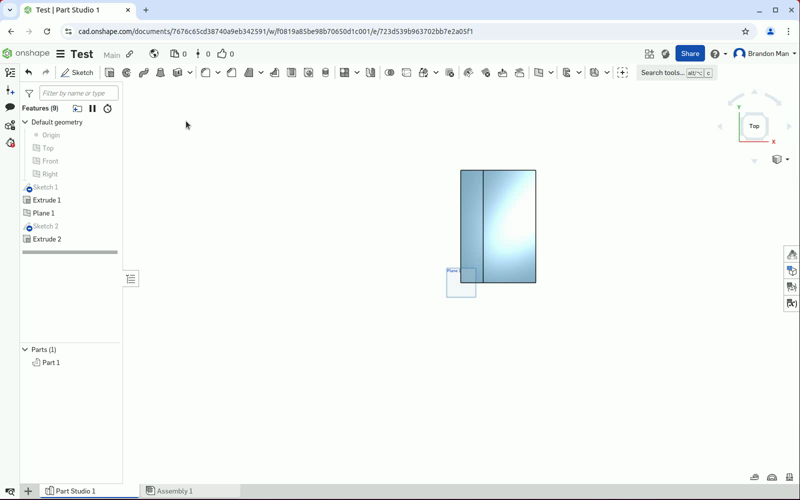
key(shift+h)
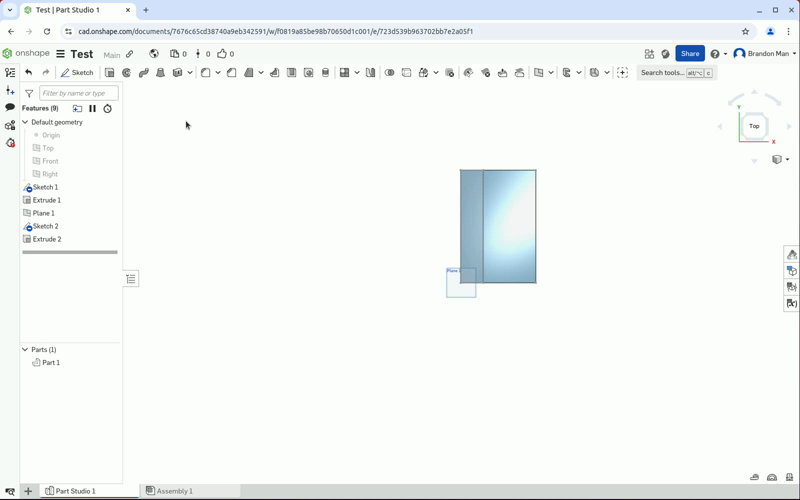
key(shift+h)
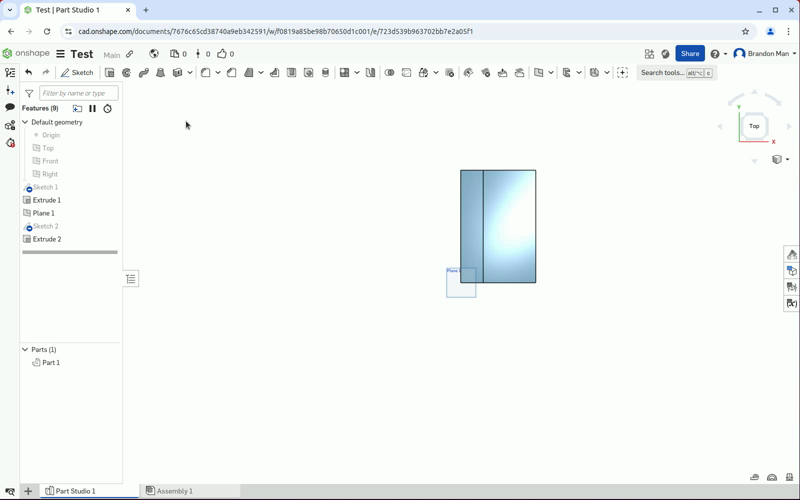
mouse_move(73, 189)
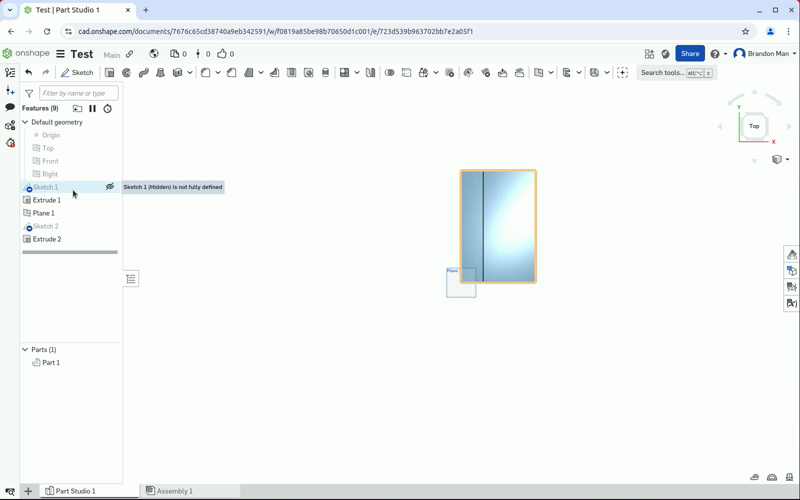
click(73, 189)
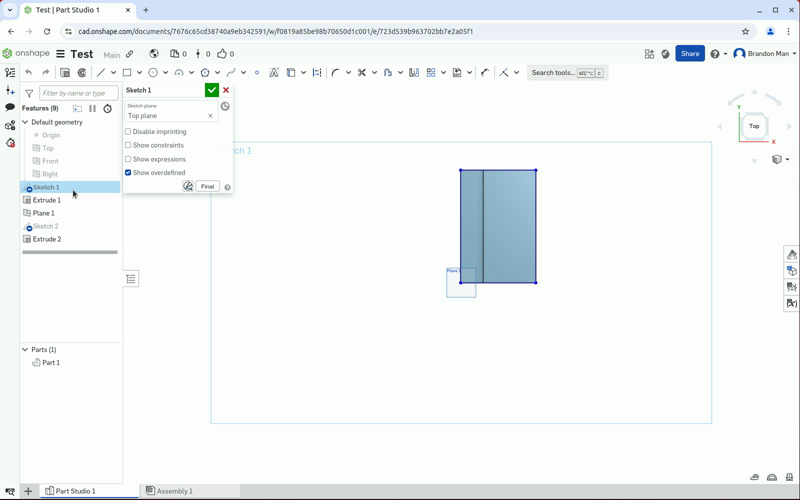
mouse_move(229, 92)
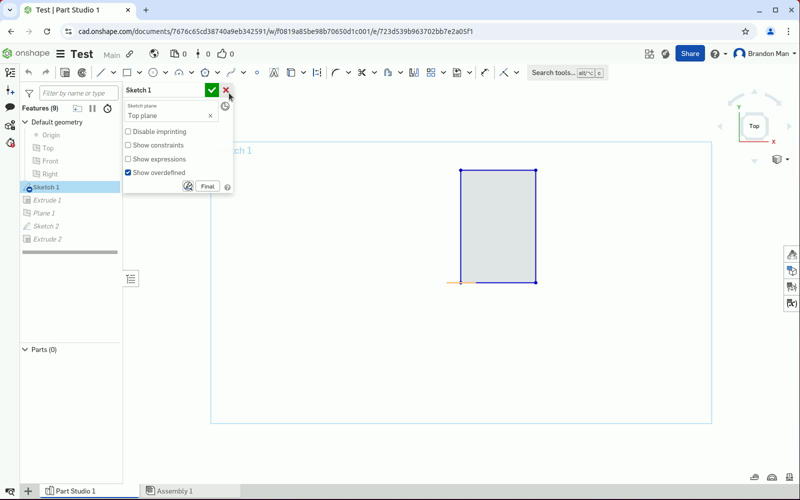
click(229, 92)
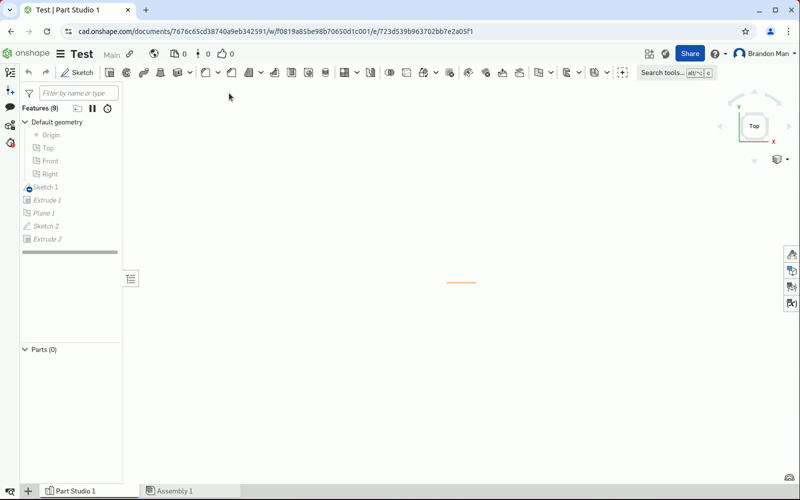
key(shift+s)
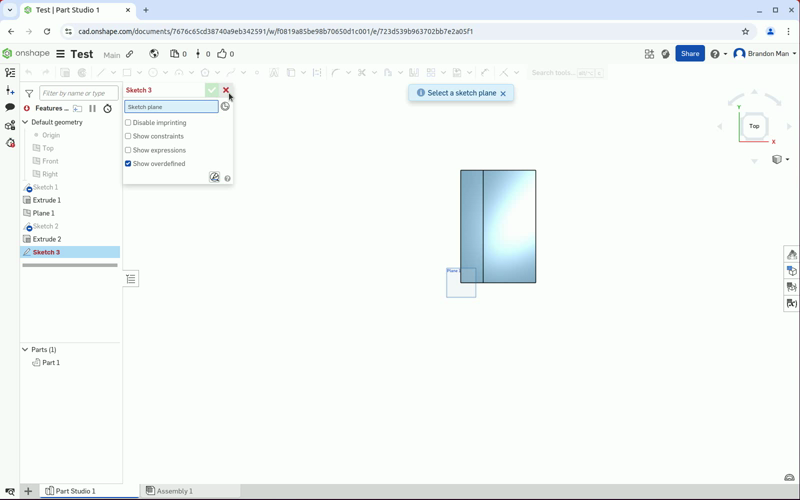
mouse_move(73, 215)
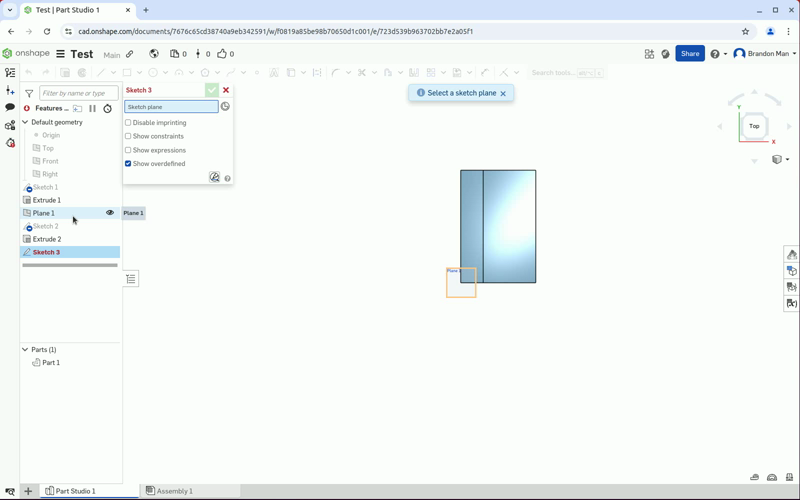
click(73, 215)
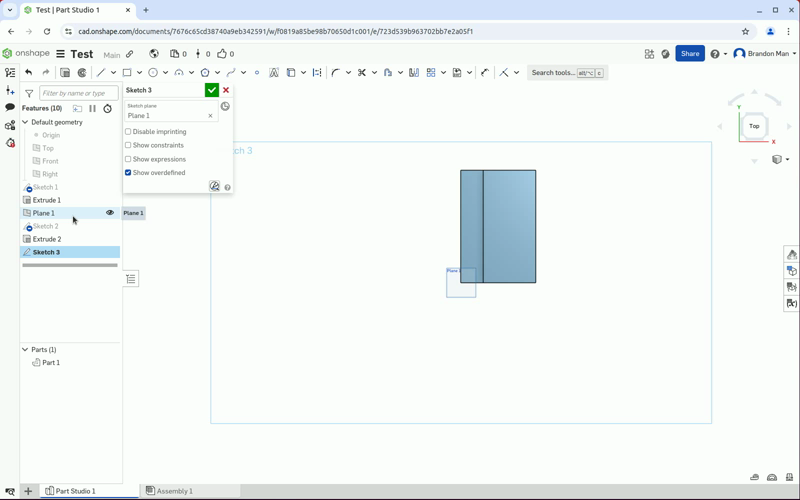
mouse_move(73, 352)
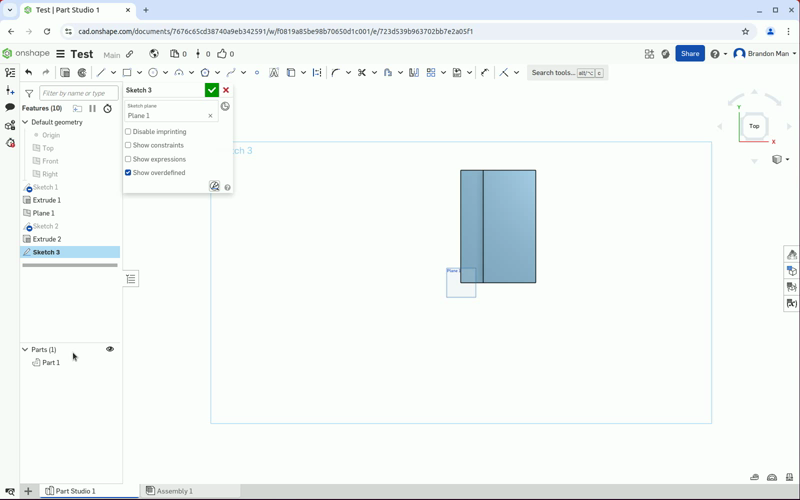
key(y)
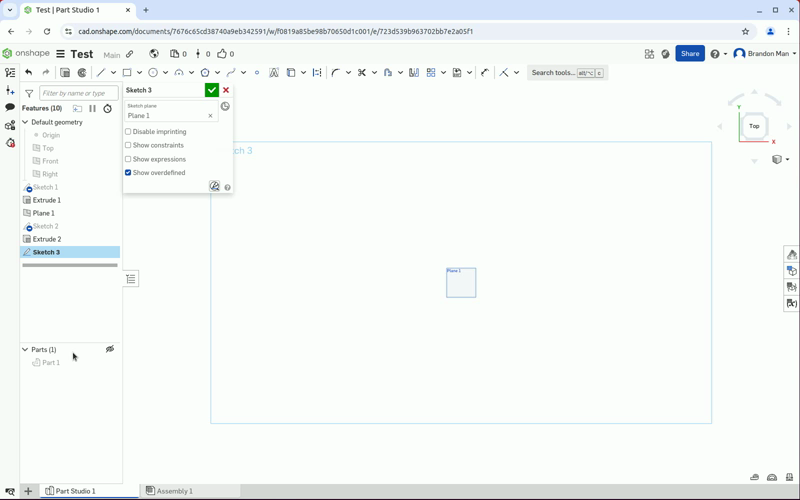
key(c)
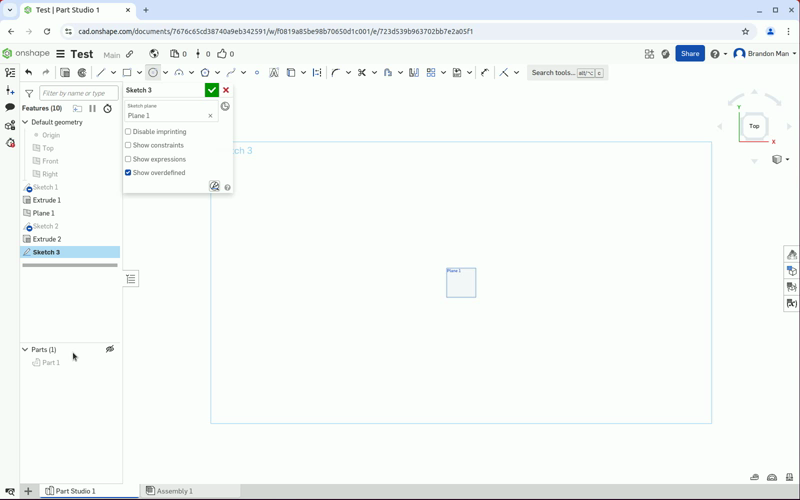
key_down(shift)
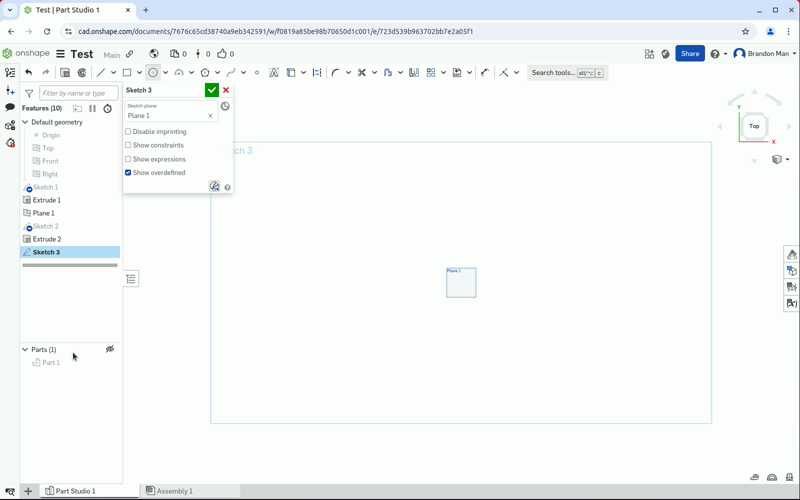
mouse_move(510, 226)
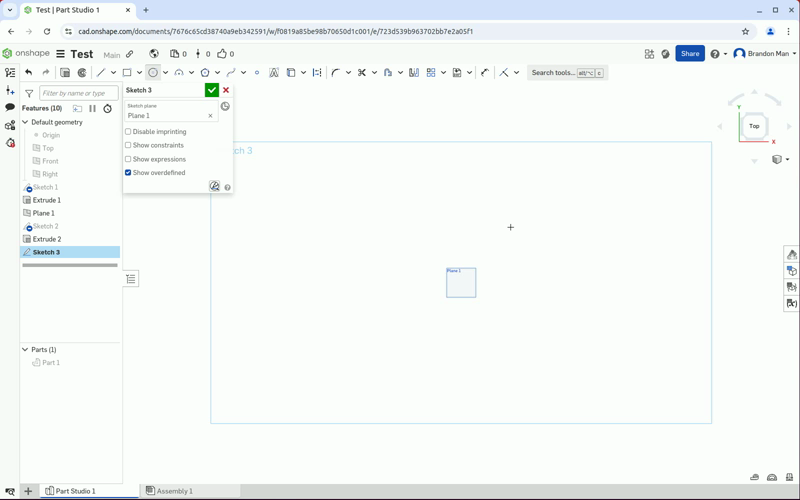
click(510, 226)
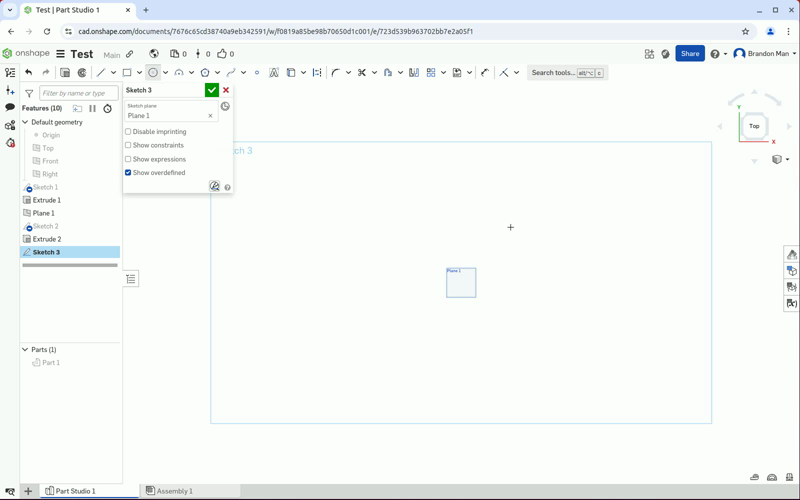
key_up(shift)
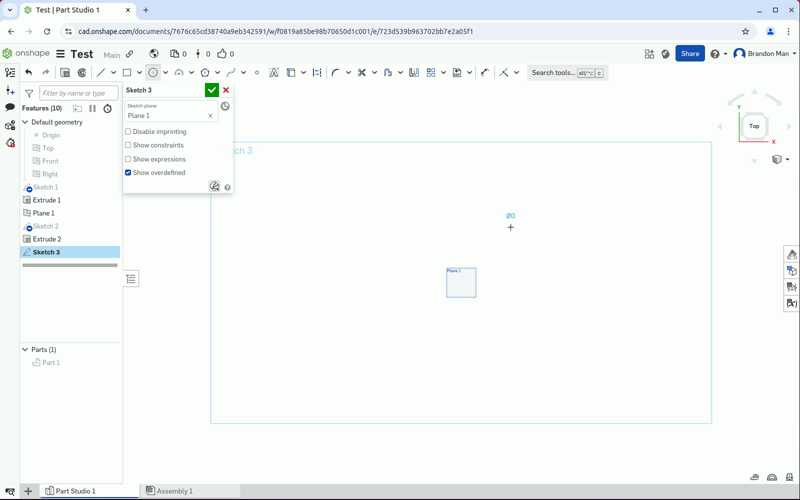
mouse_move(526, 226)
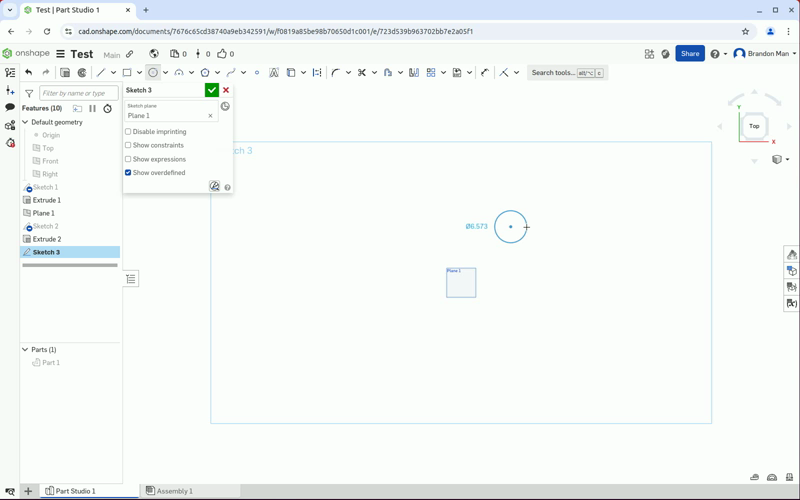
click(526, 226)
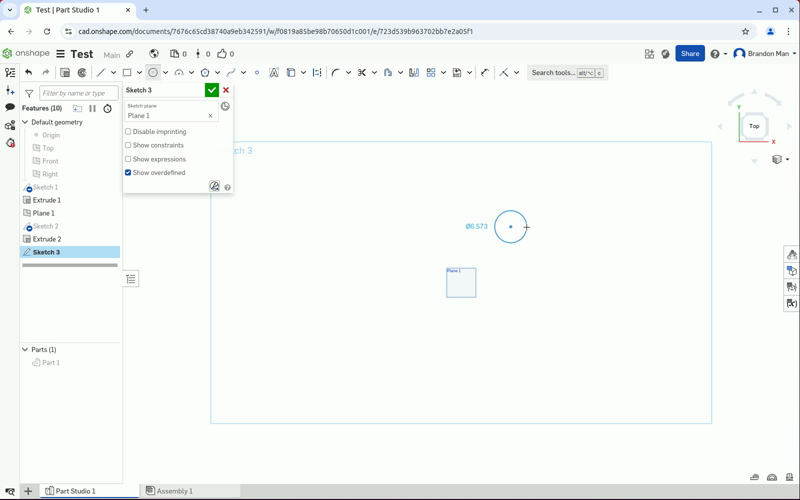
key(esc)
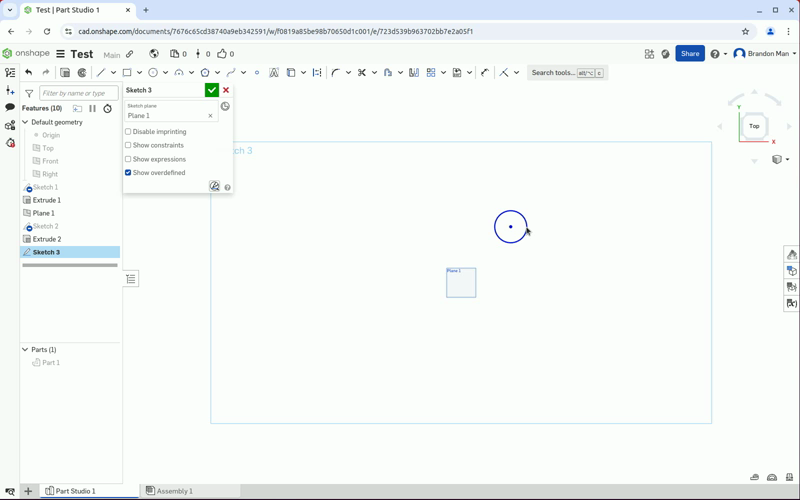
mouse_move(518, 229)
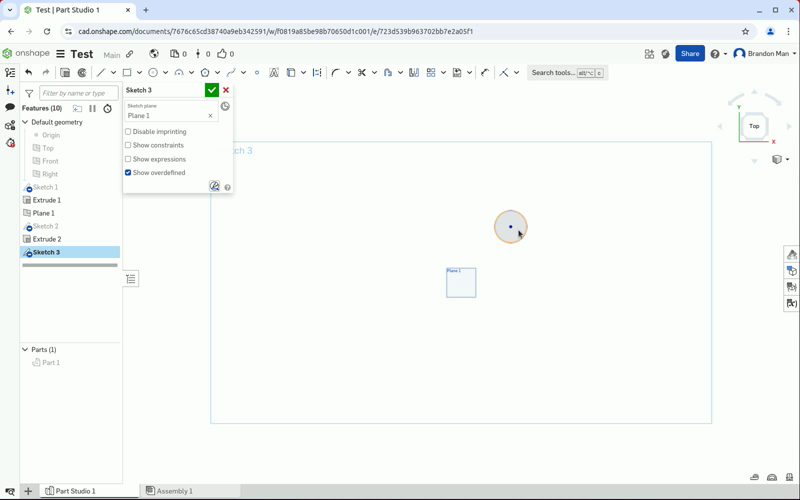
scroll(6)
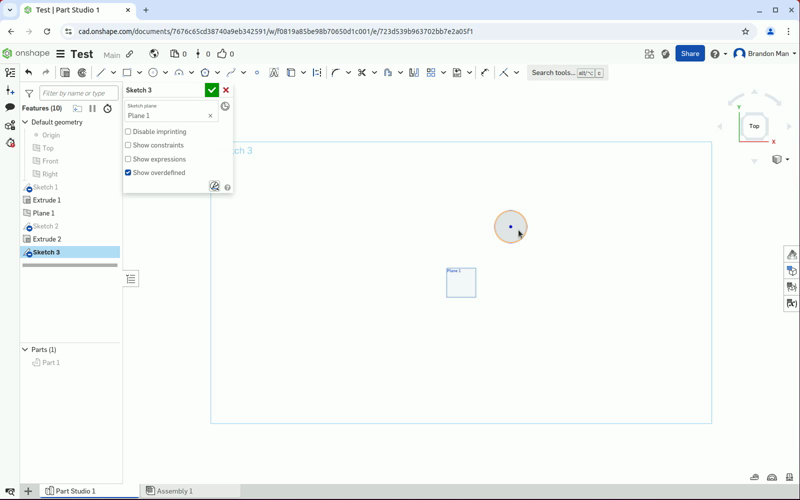
scroll(6)
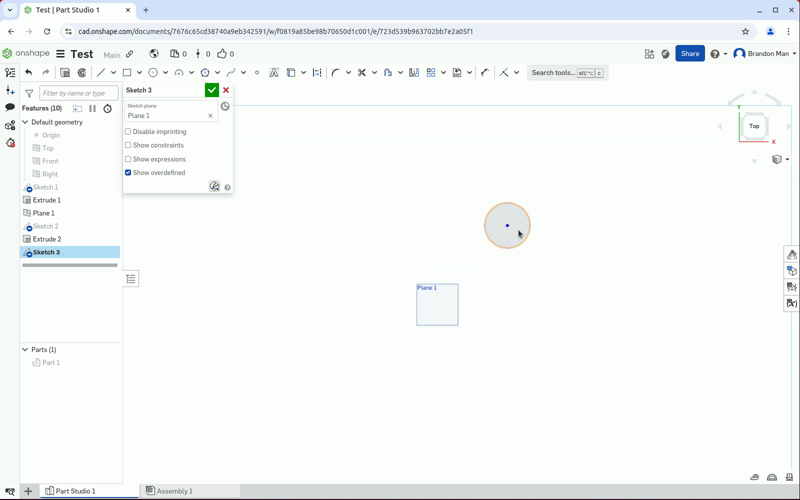
scroll(6)
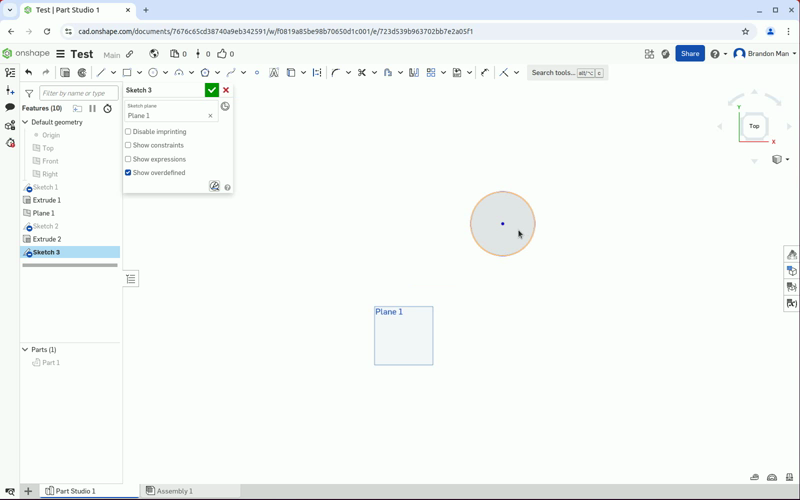
scroll(6)
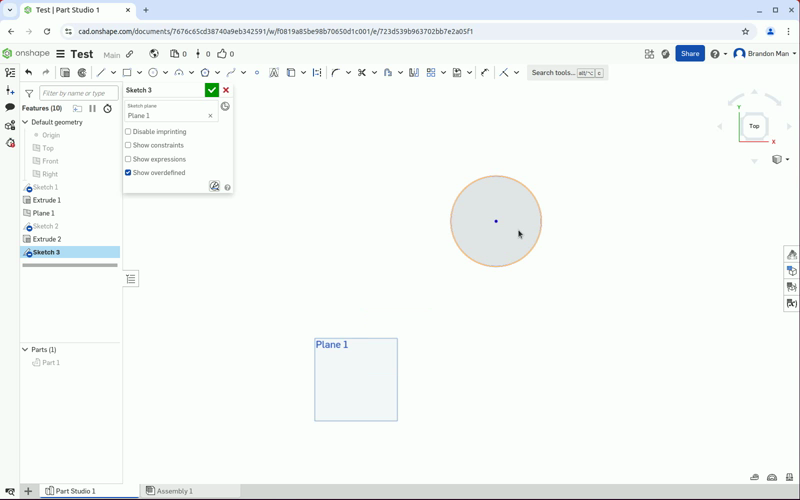
scroll(6)
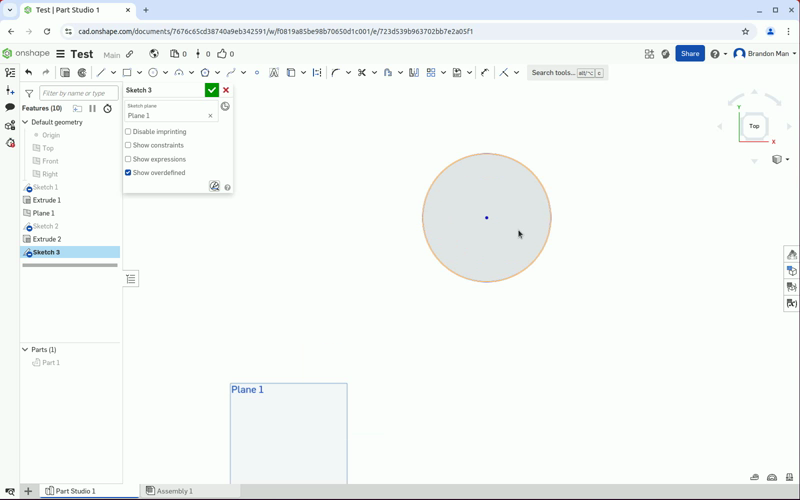
scroll(6)
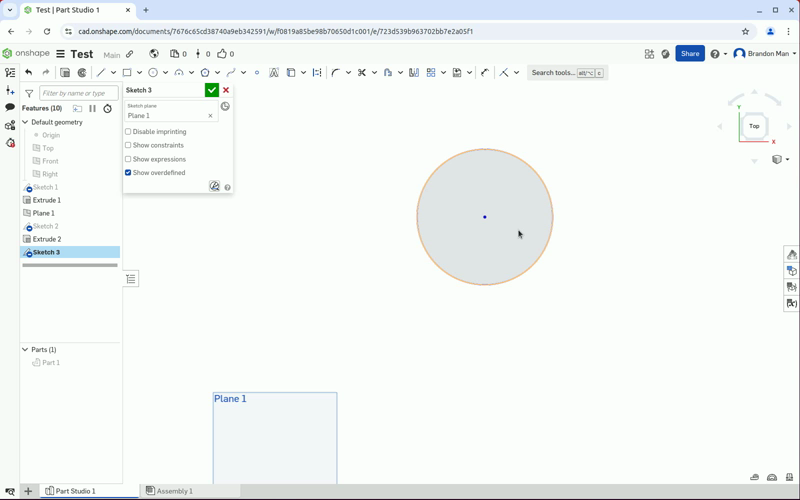
scroll(6)
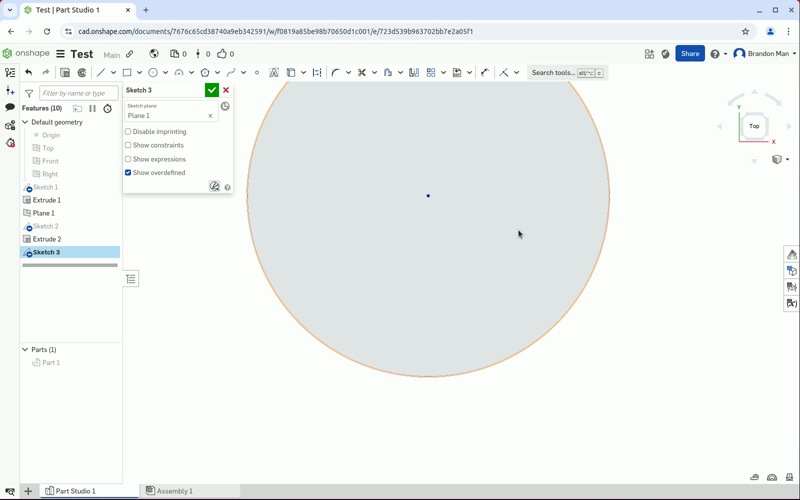
click(518, 229)
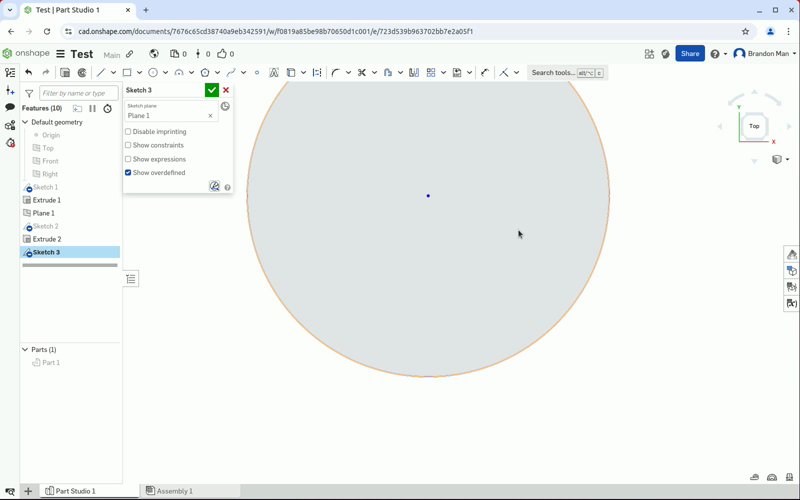
scroll(-6)
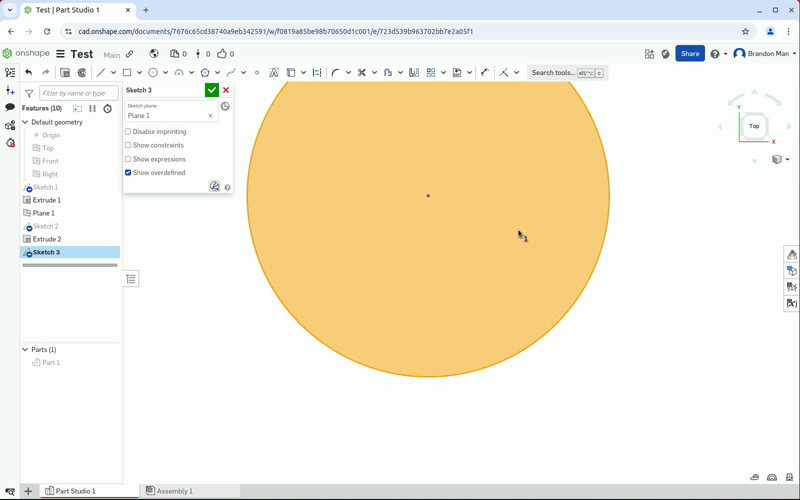
scroll(-6)
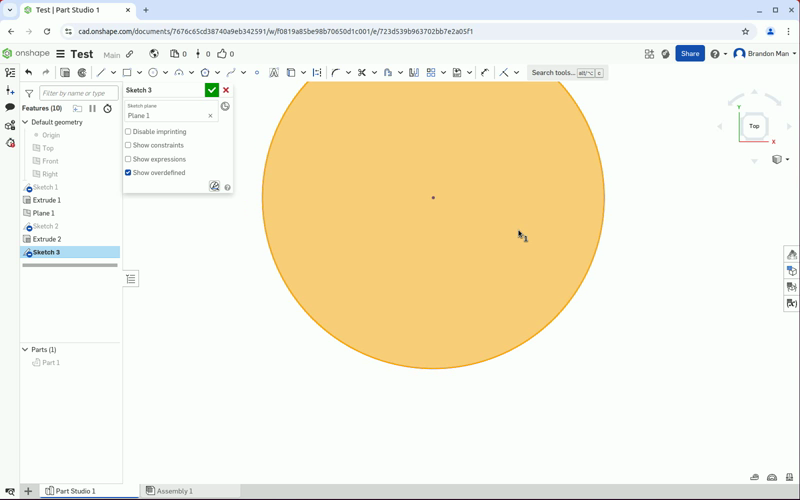
scroll(-6)
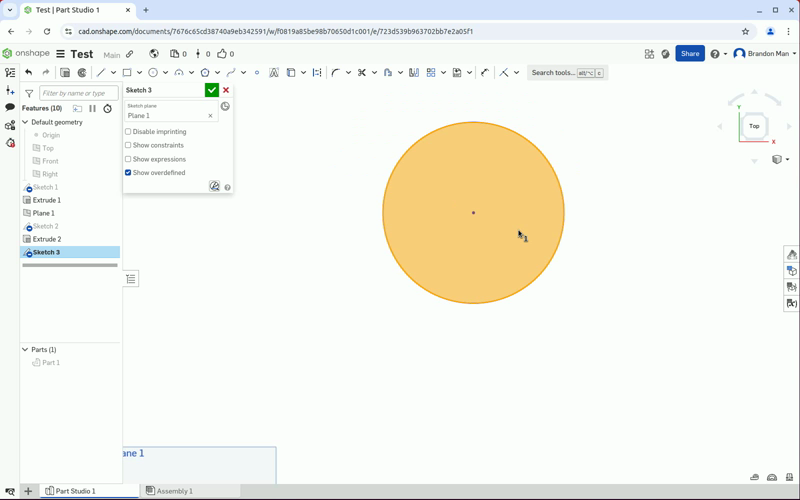
scroll(-6)
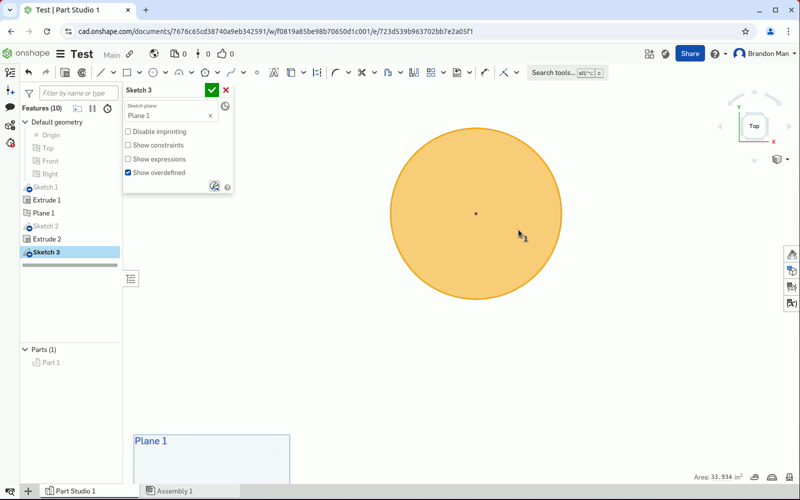
scroll(-6)
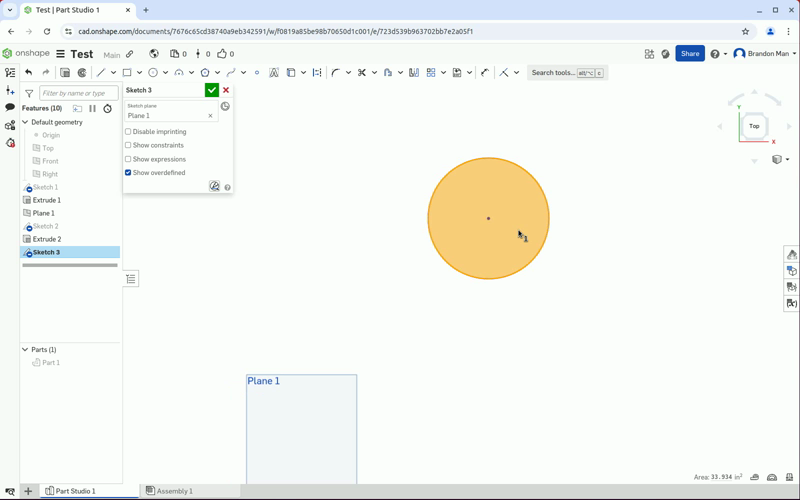
scroll(-6)
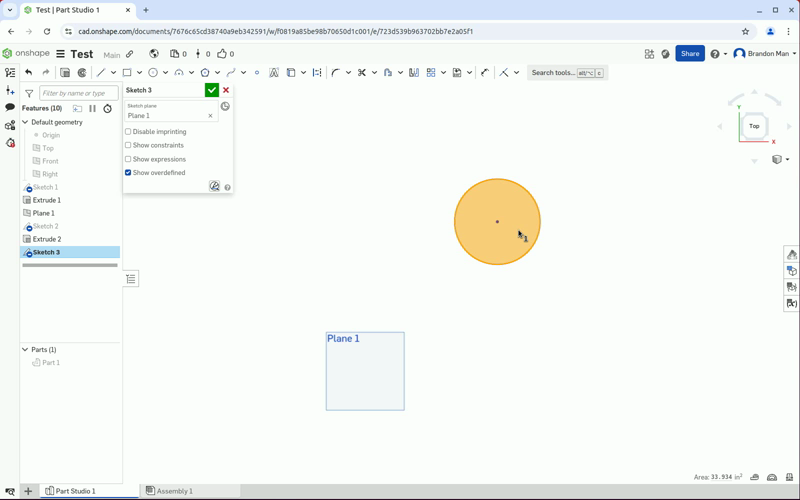
scroll(-6)
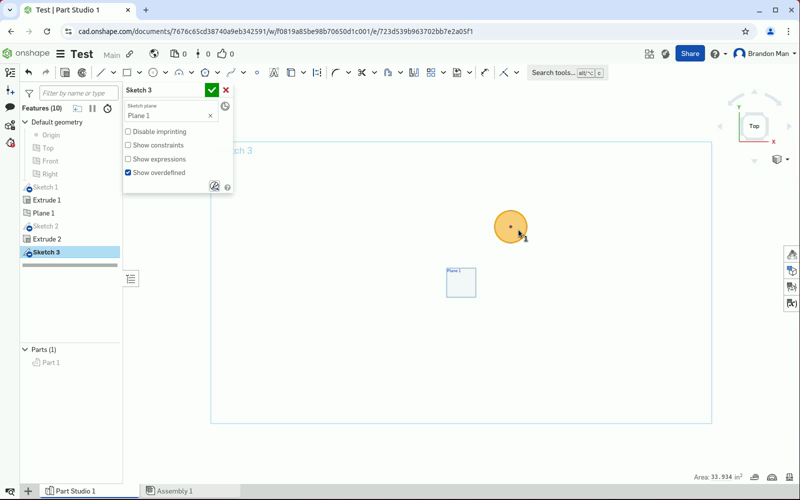
mouse_move(73, 352)
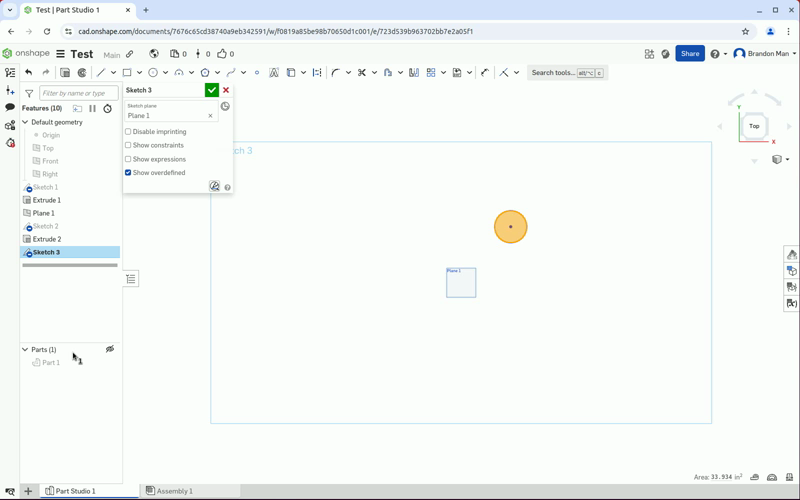
key(shift+y)
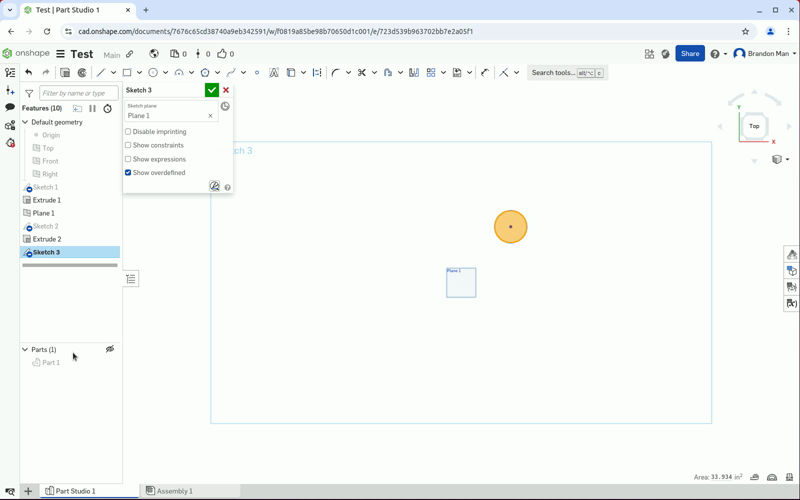
key(shift+e)
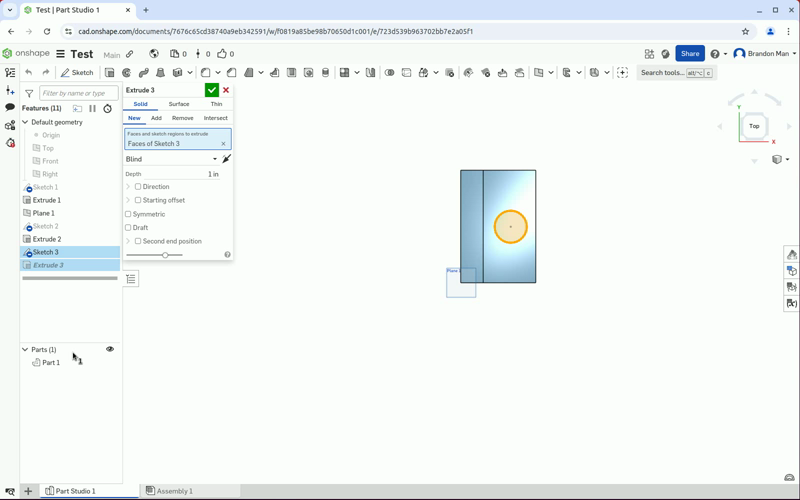
mouse_move(143, 106)
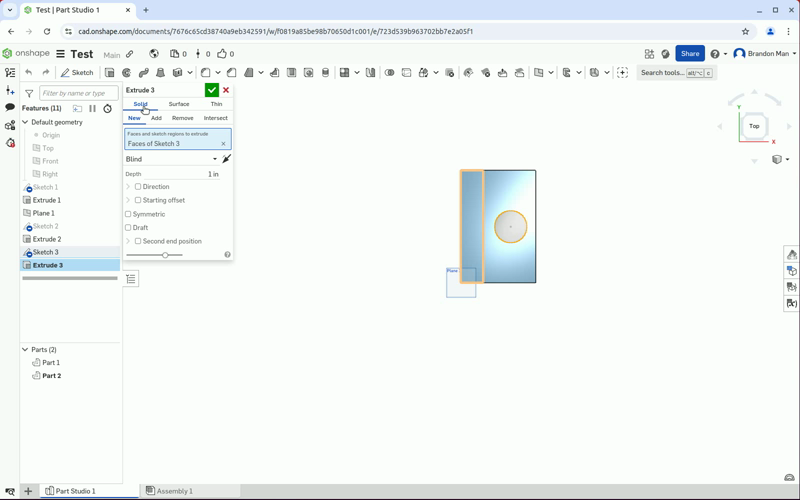
click(143, 106)
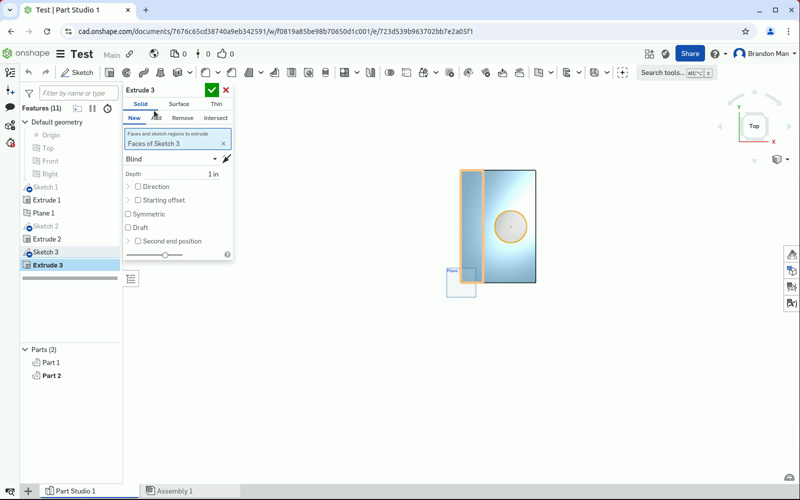
mouse_move(186, 120)
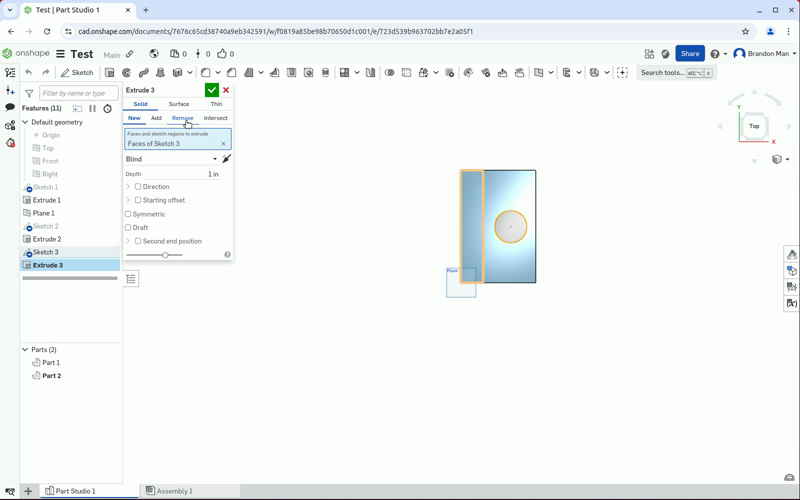
click(186, 120)
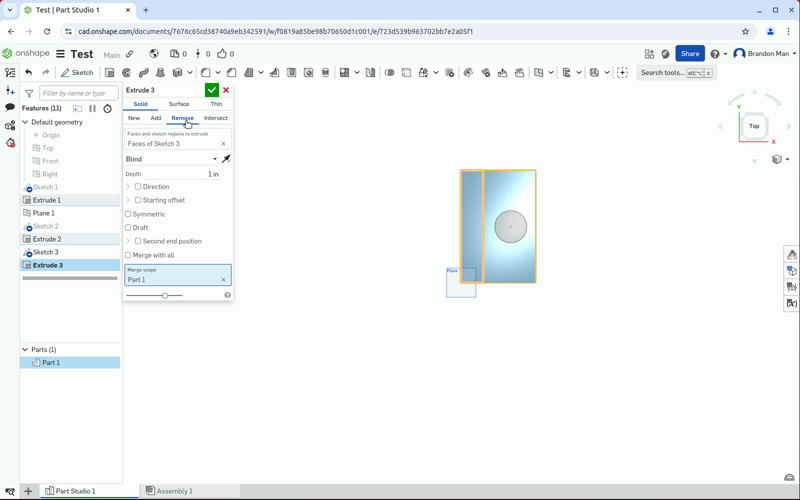
key(tab, 4)
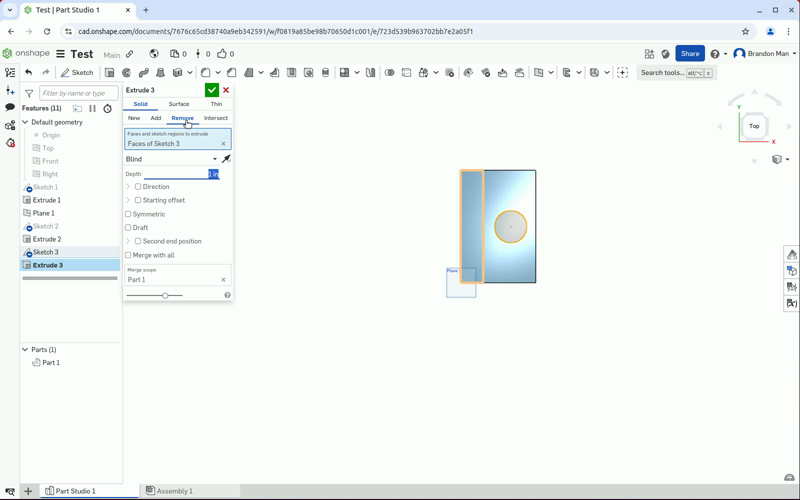
text(30.811)
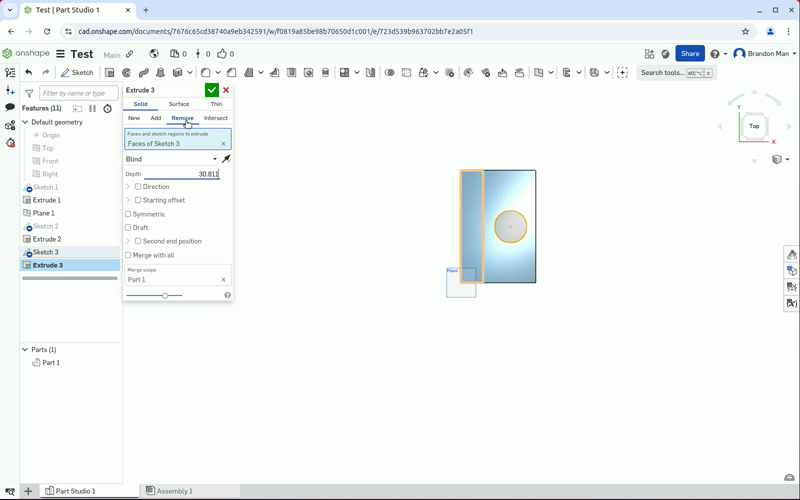
key(tab, 6)
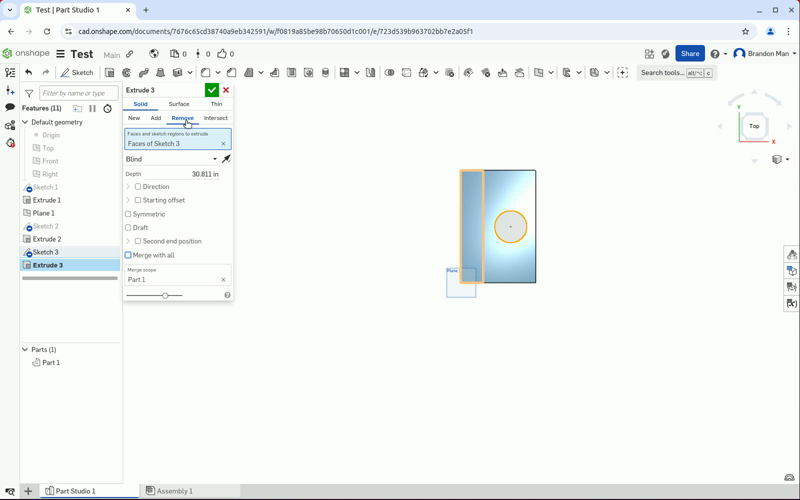
key(space)
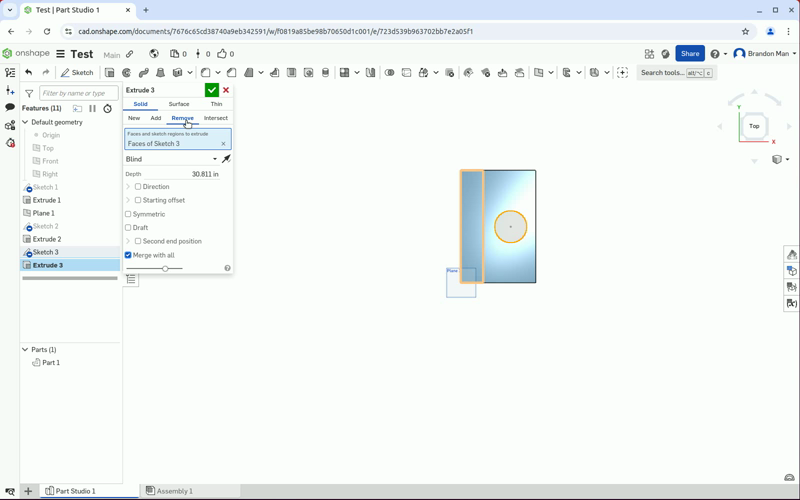
key(enter)
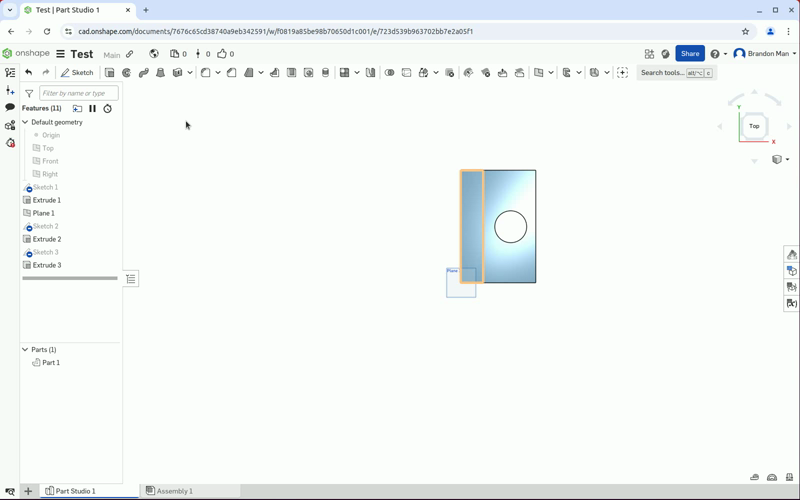
key(shift+h)
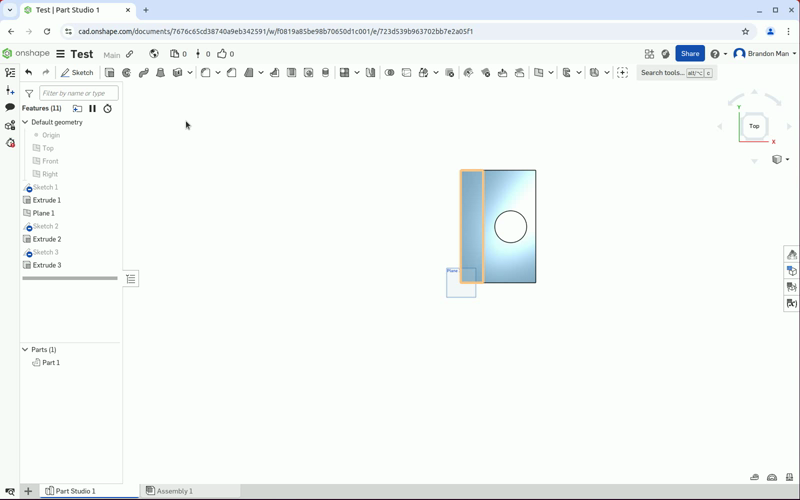
key(shift+h)
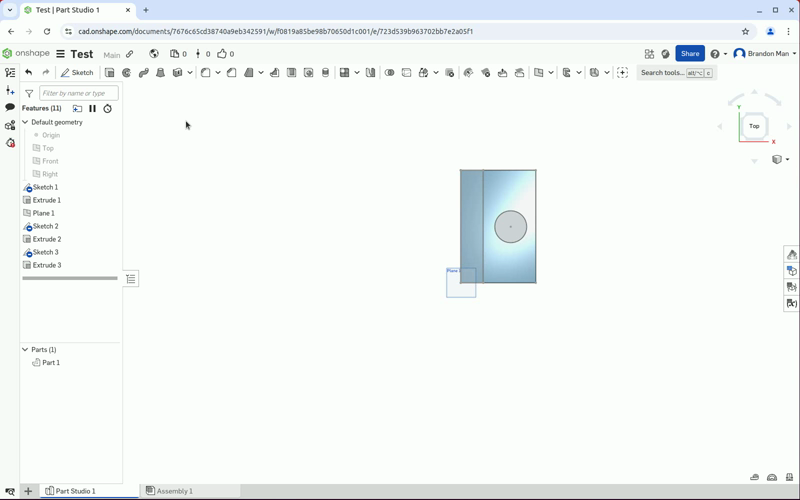
key(shift+7)
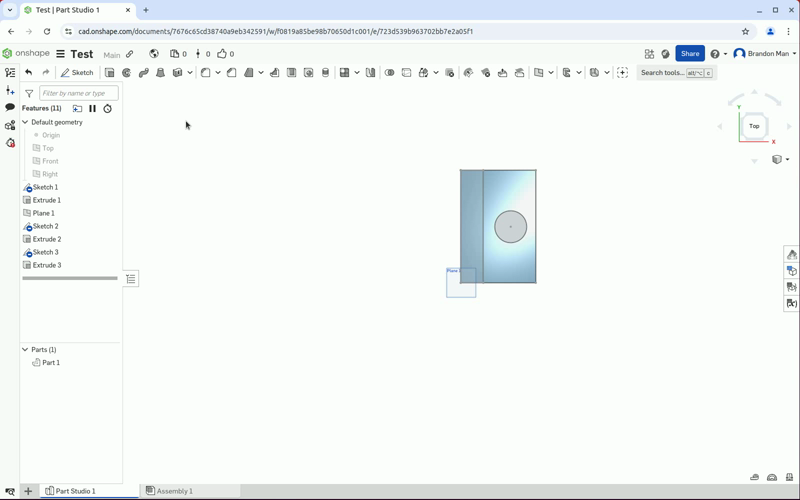
key(up, 3)
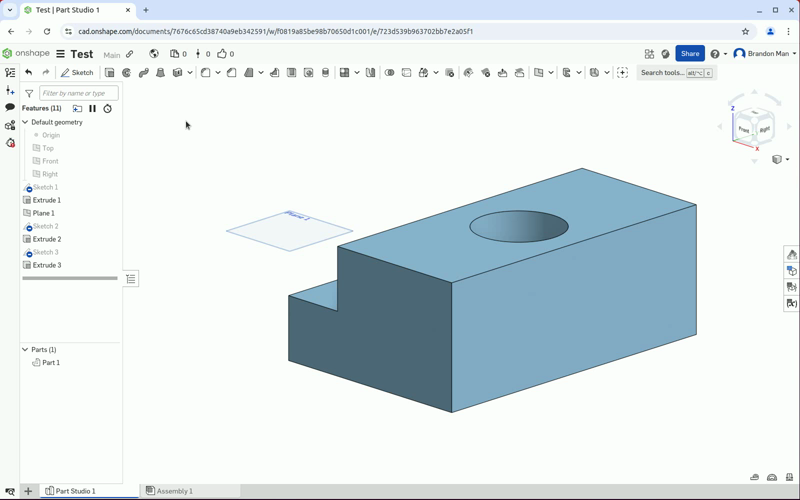
key(left, 3)
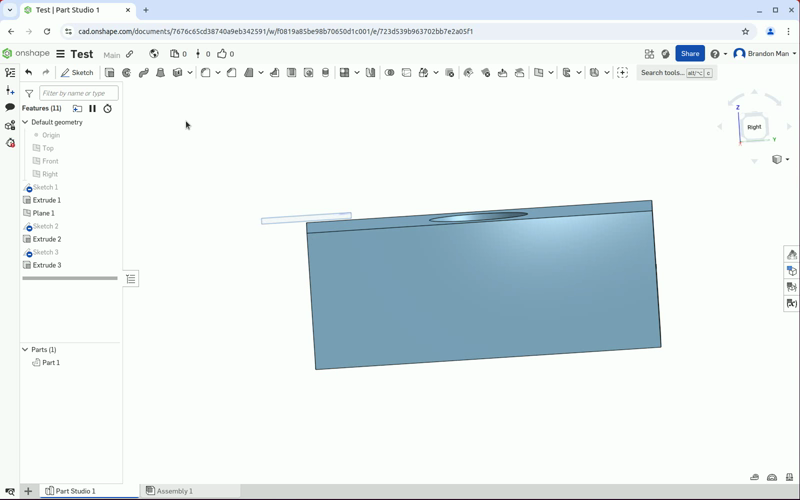
key(right, 3)
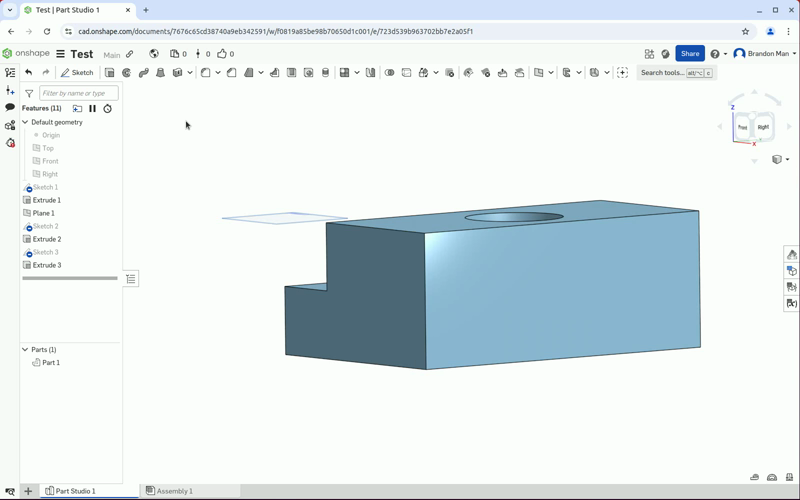
key(down, 3)
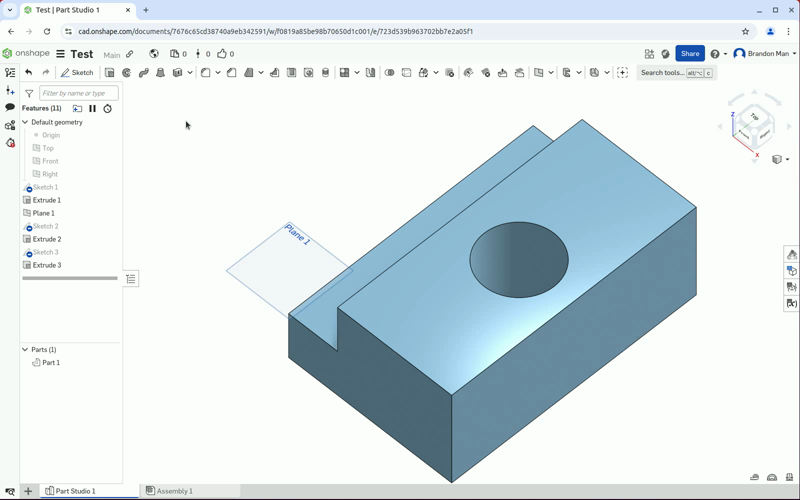
mouse_move(73, 189)
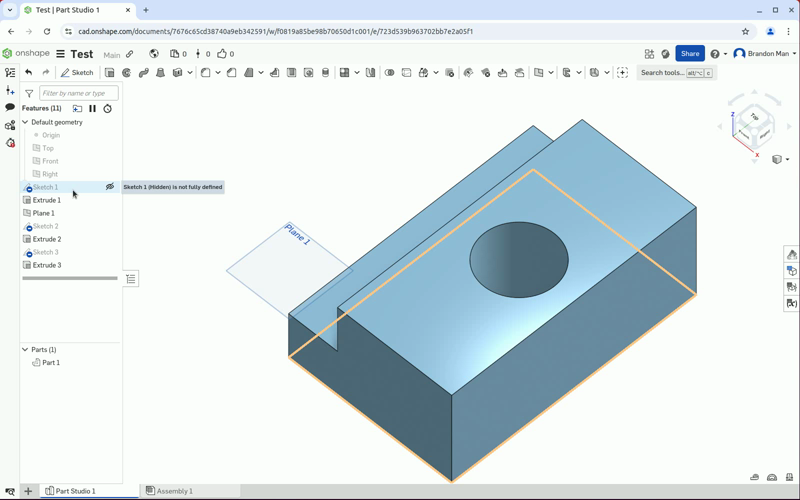
click(73, 189)